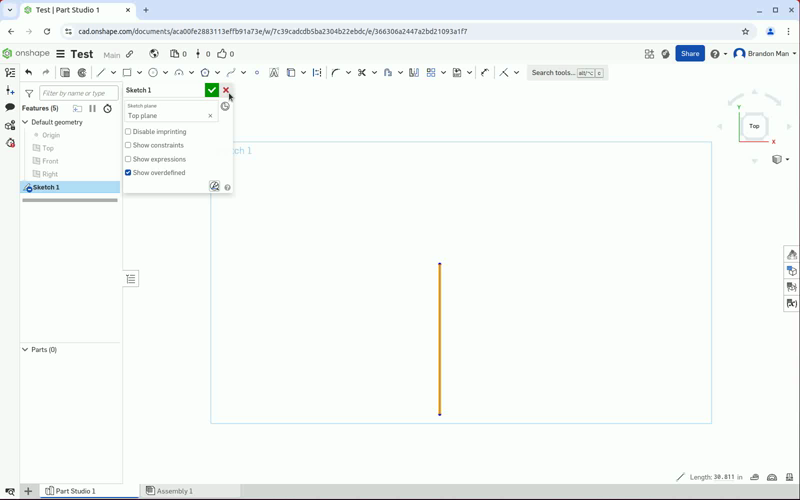
key(shift+h)
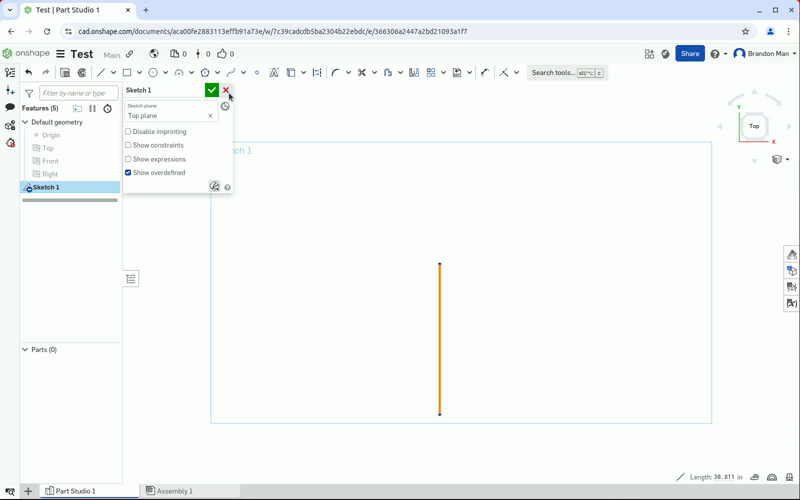
key(shift+s)
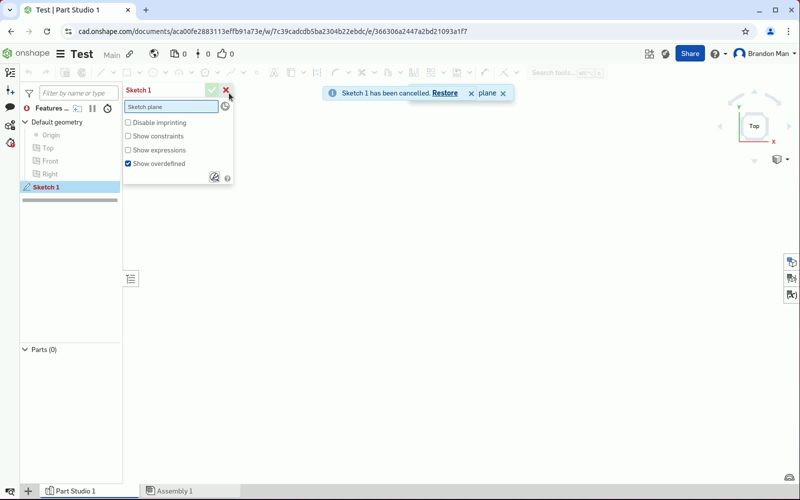
mouse_move(73, 150)
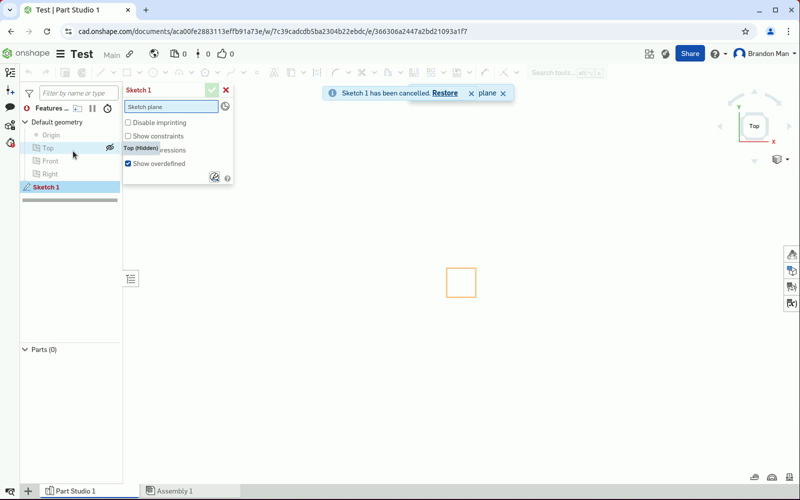
click(73, 150)
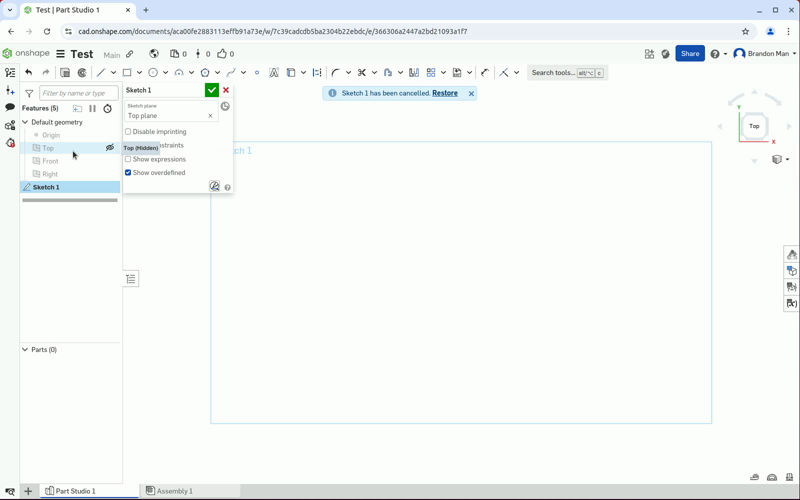
mouse_move(73, 352)
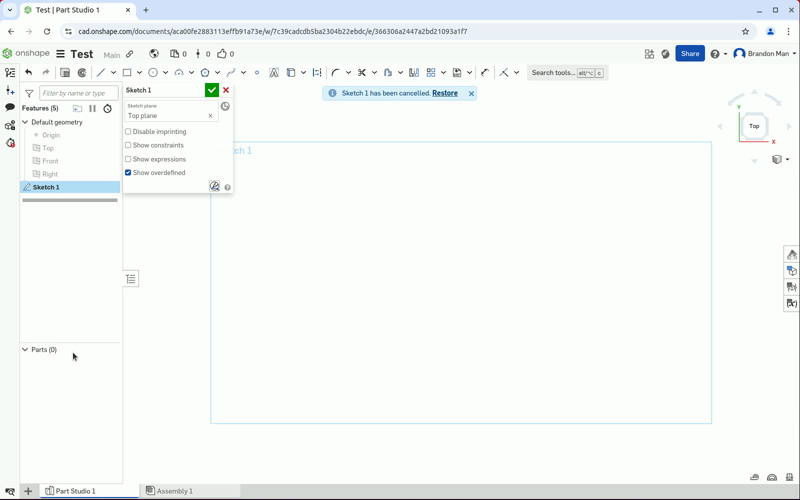
key(y)
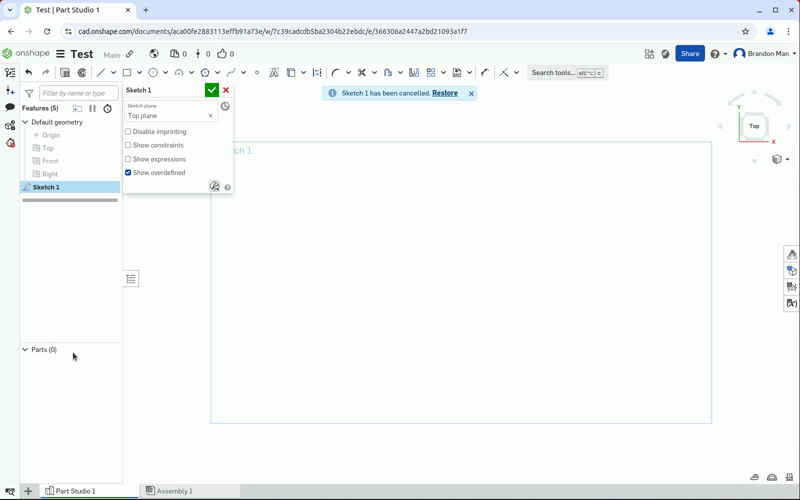
key(l)
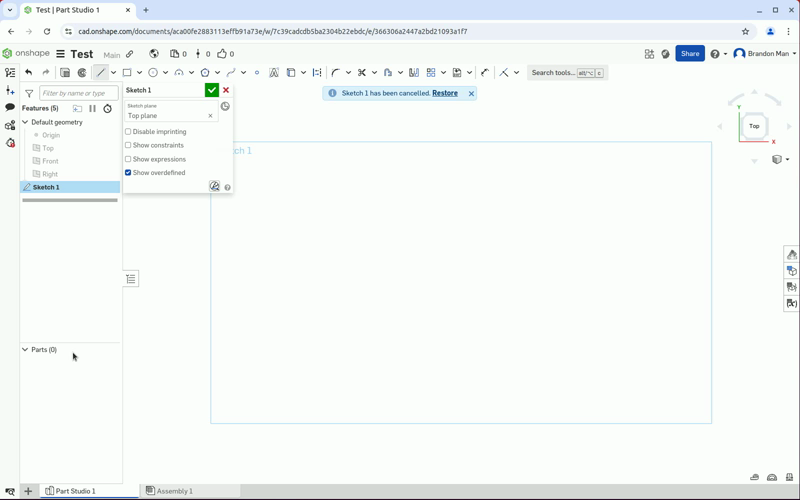
key_down(shift)
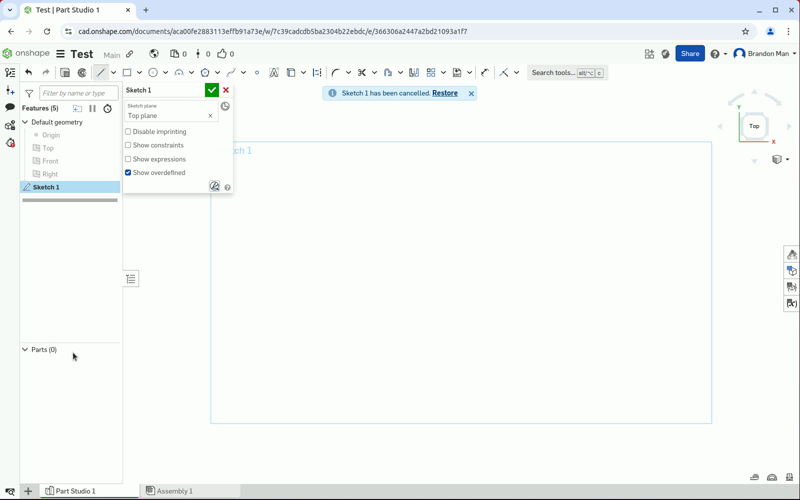
mouse_move(361, 382)
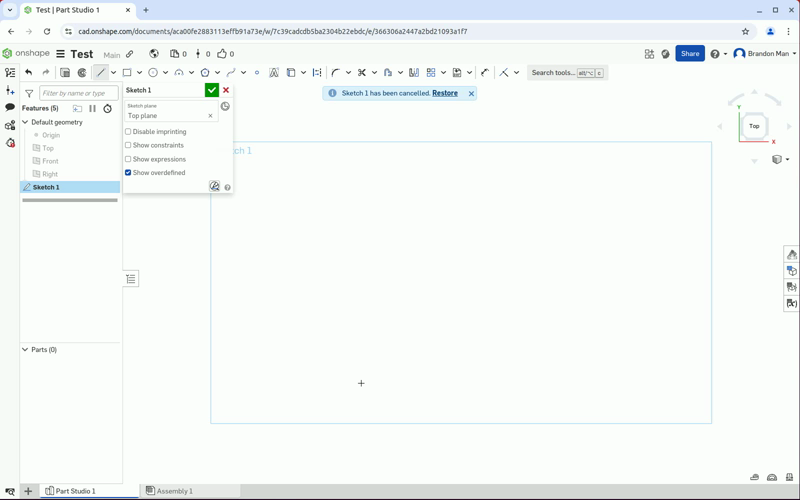
click(361, 382)
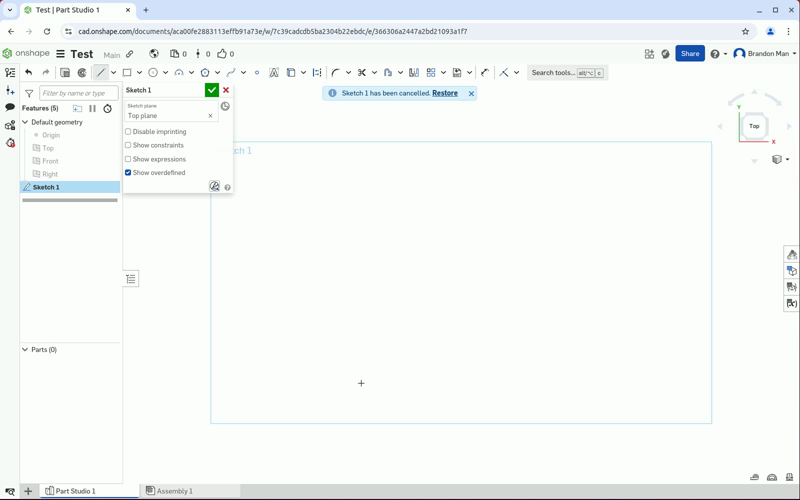
key_up(shift)
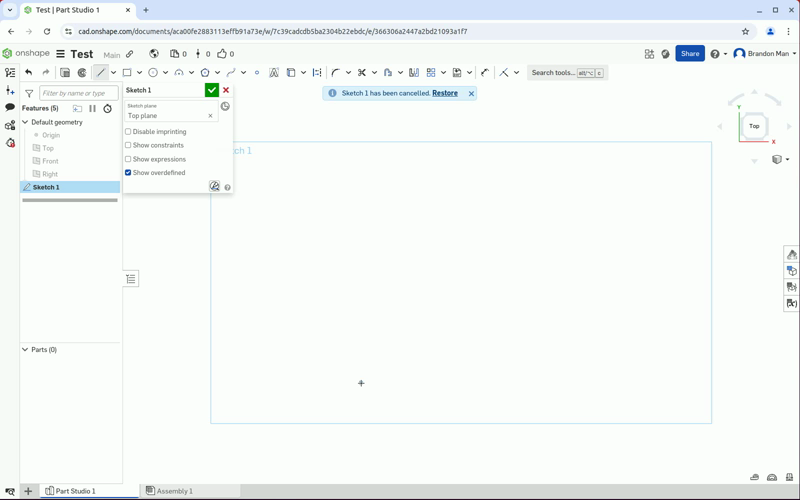
key_down(shift)
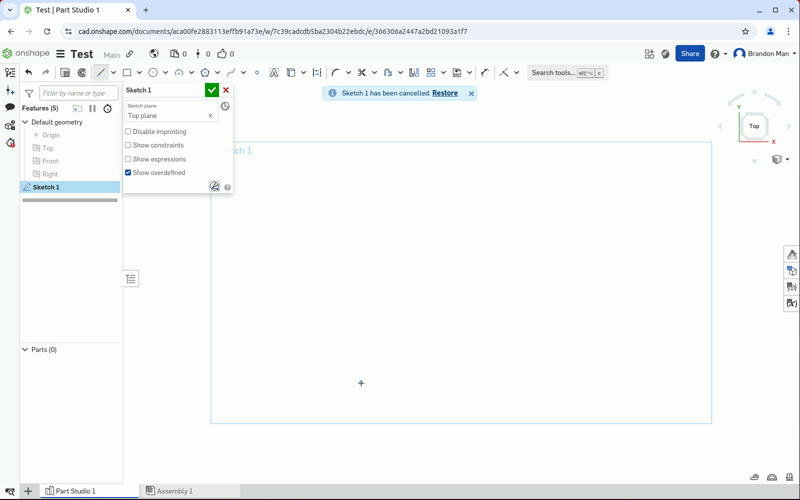
mouse_move(558, 382)
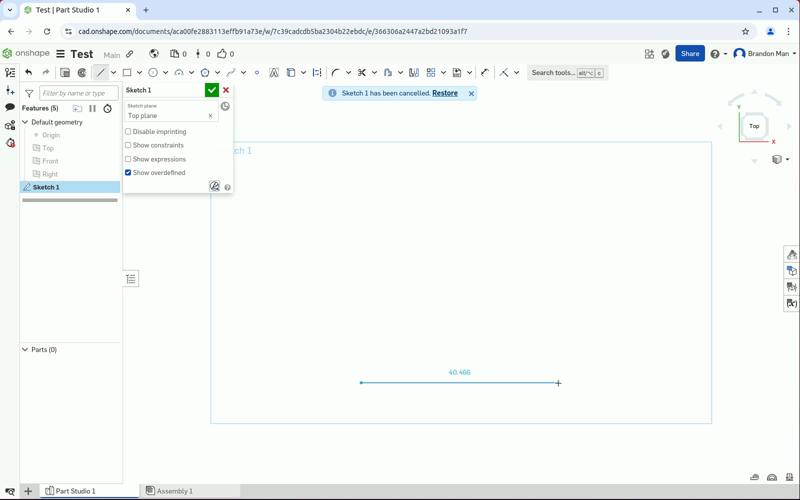
click(558, 382)
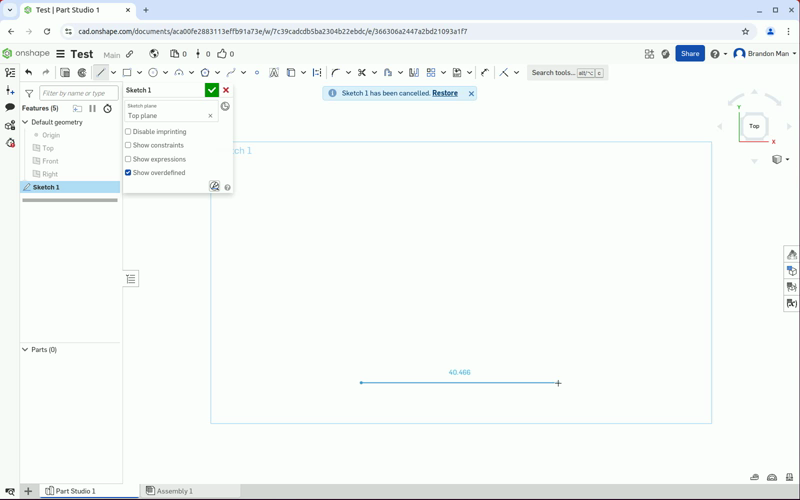
key_up(shift)
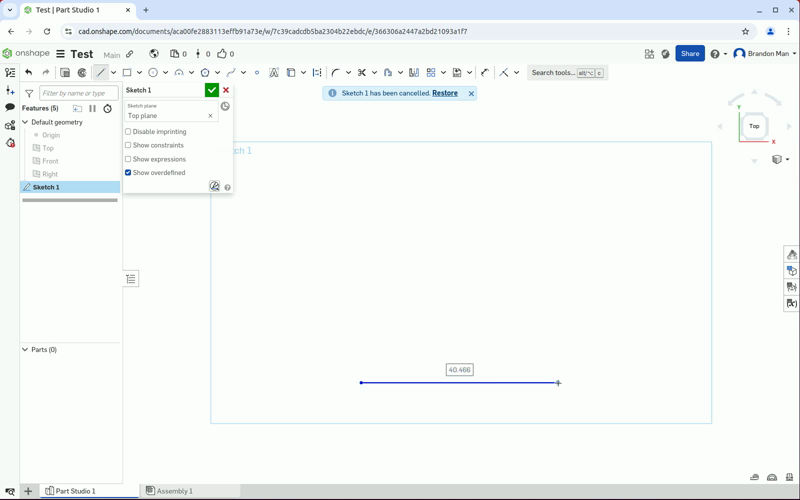
key_down(shift)
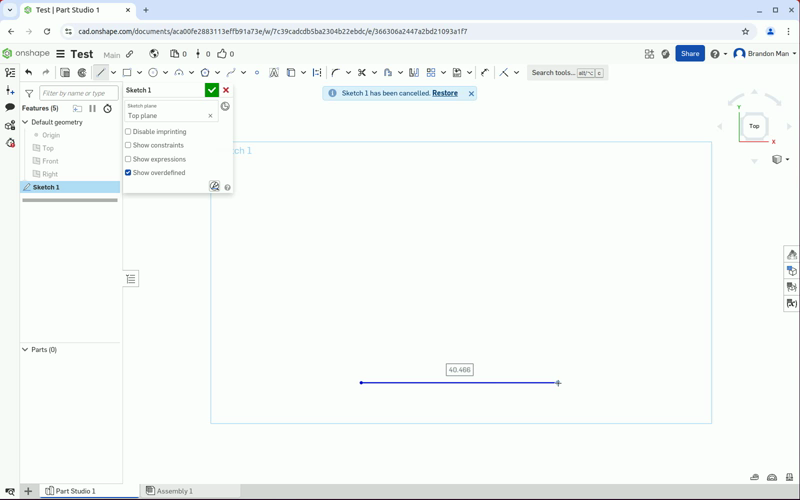
mouse_move(558, 185)
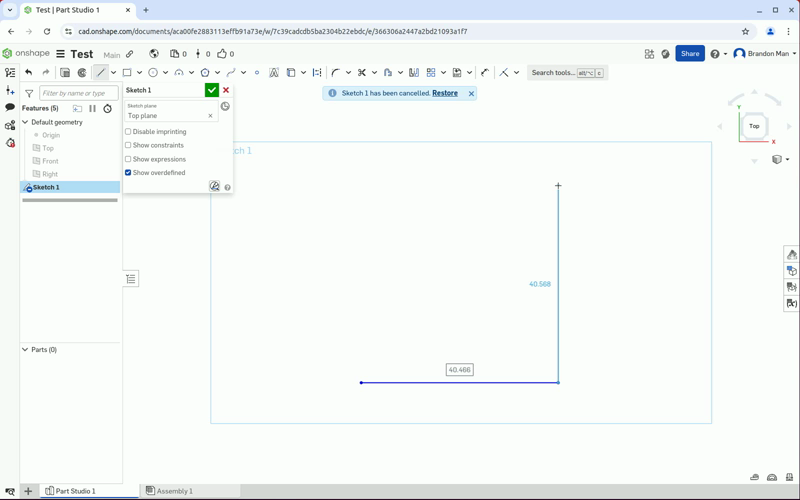
click(558, 185)
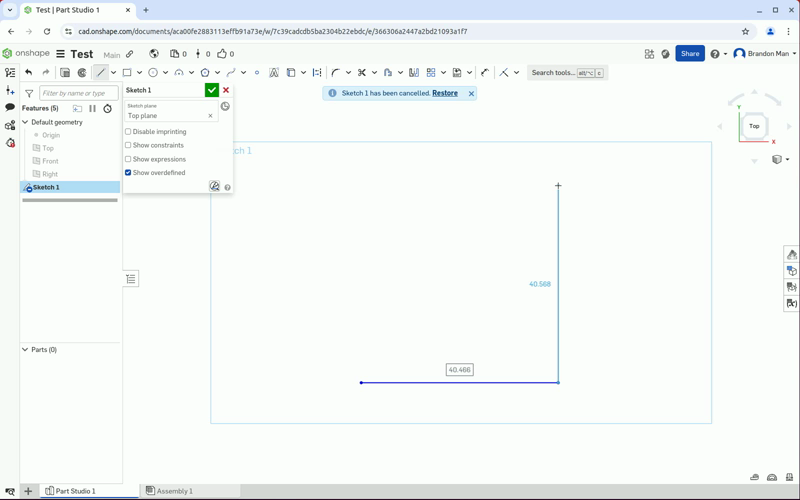
key_up(shift)
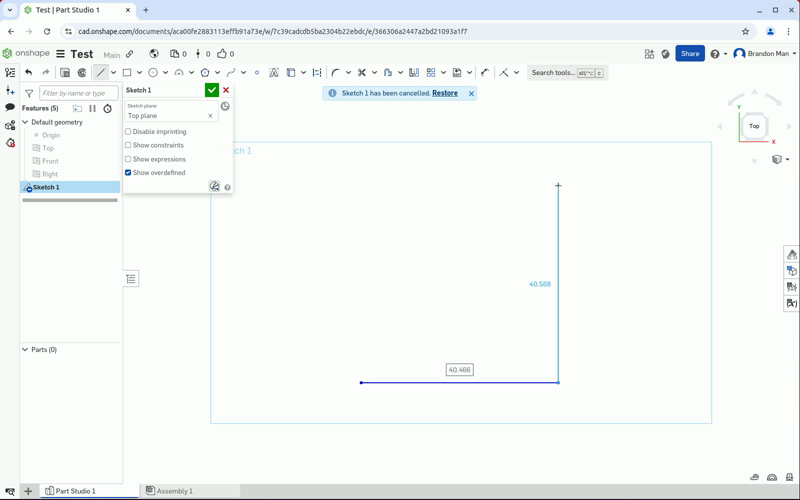
key_down(shift)
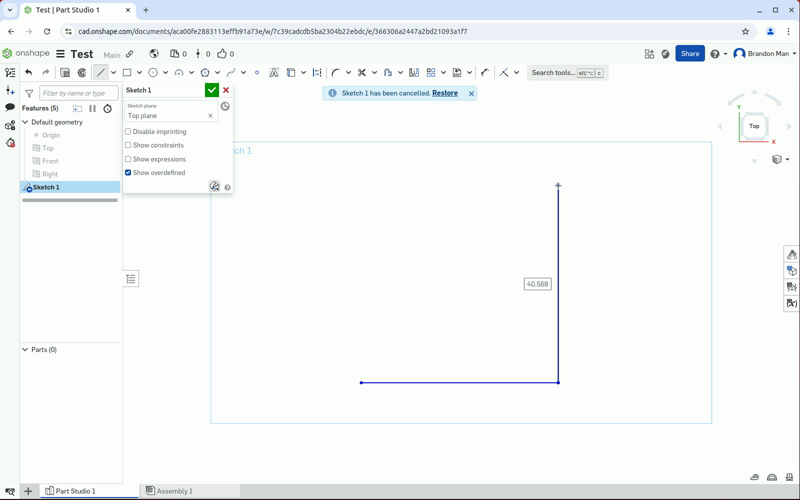
mouse_move(361, 185)
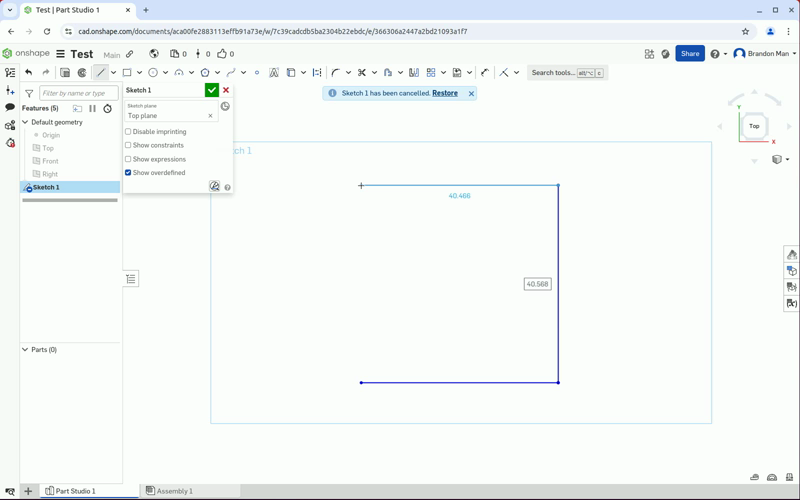
click(361, 185)
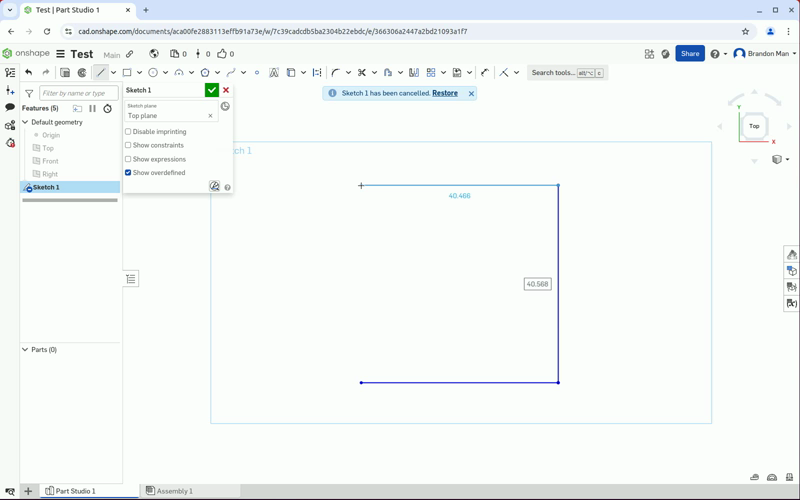
key_up(shift)
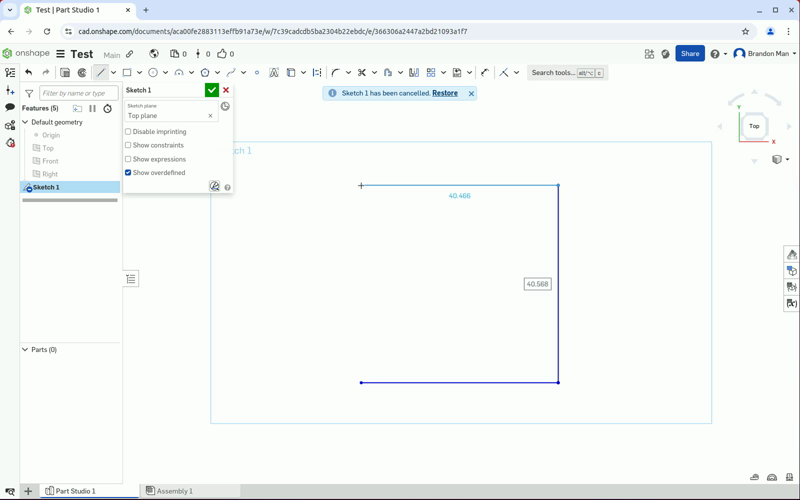
key_down(shift)
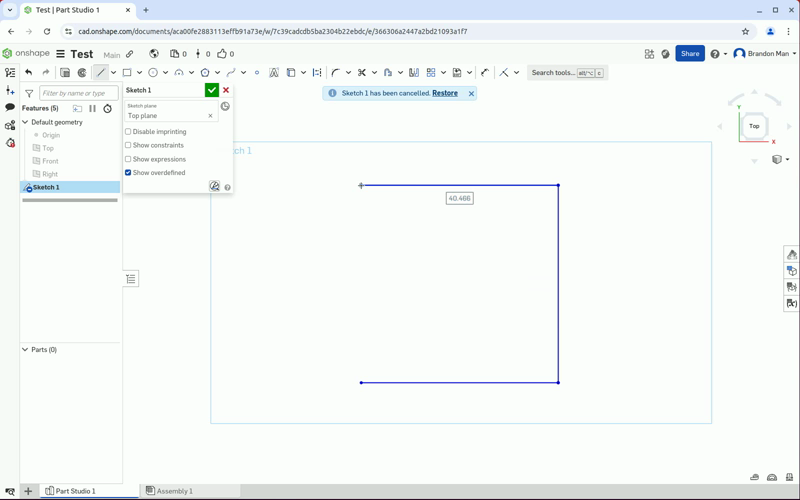
mouse_move(361, 382)
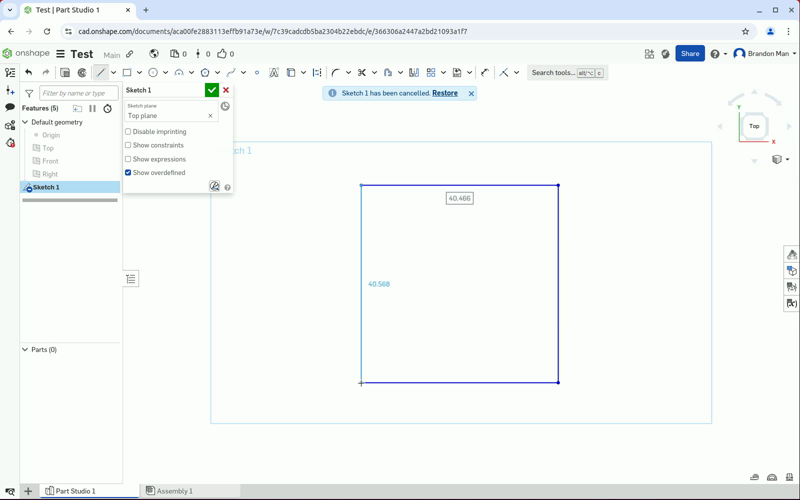
key_up(shift)
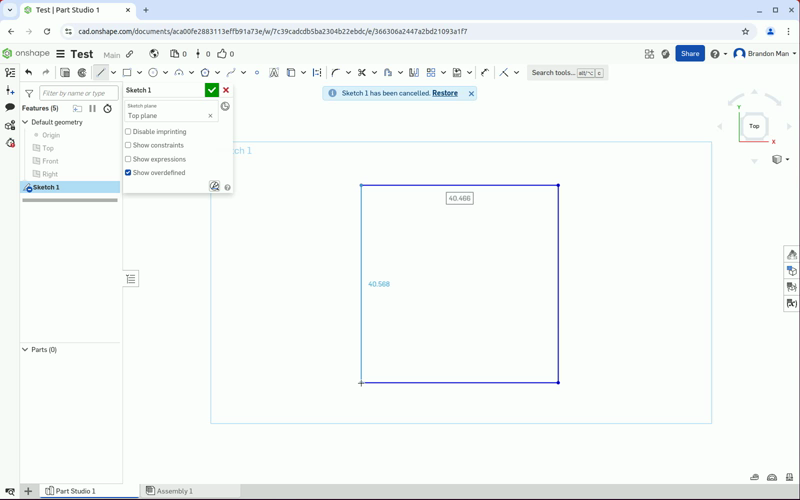
click(361, 382)
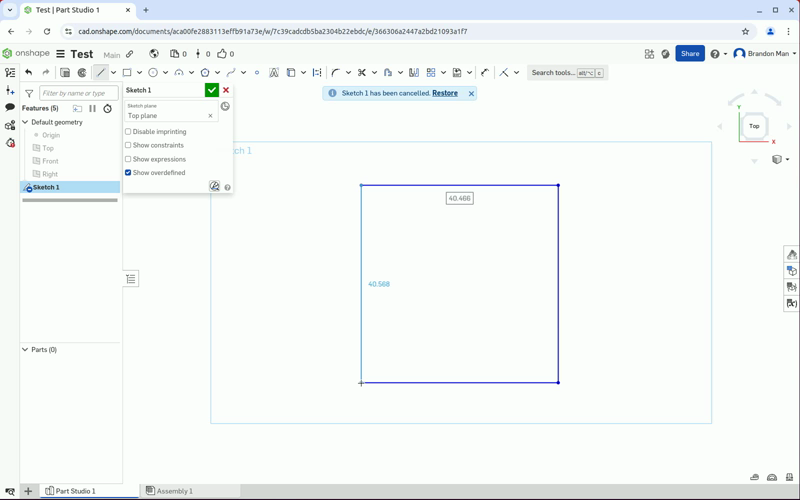
key(esc)
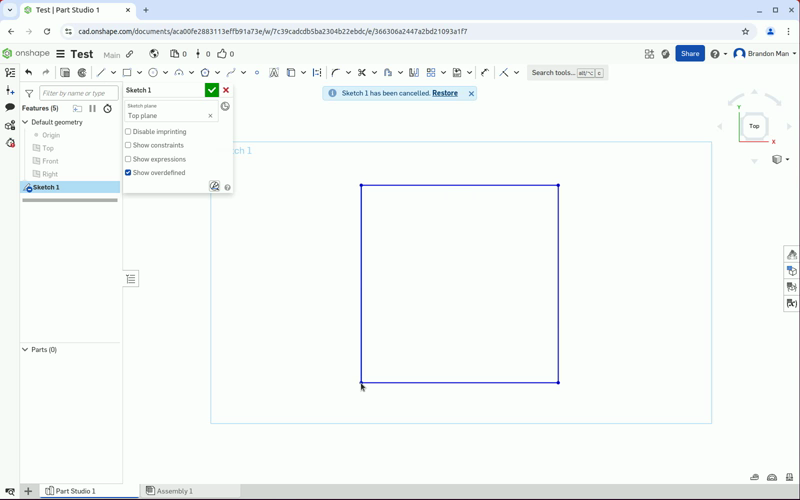
mouse_move(423, 342)
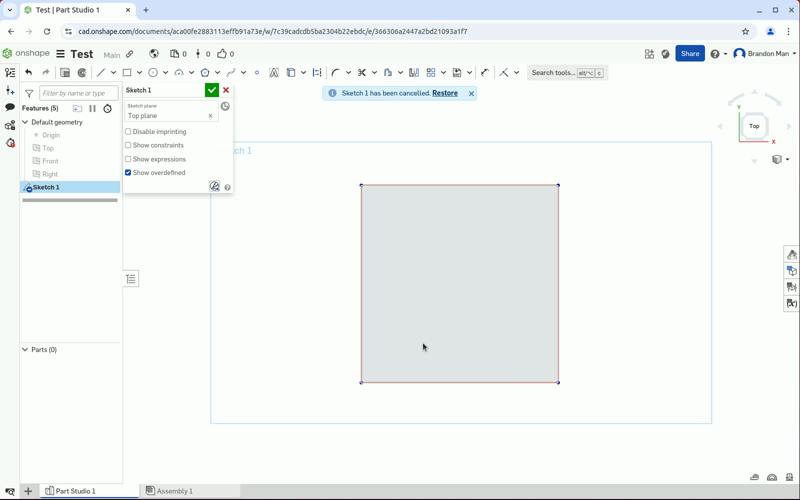
click(423, 342)
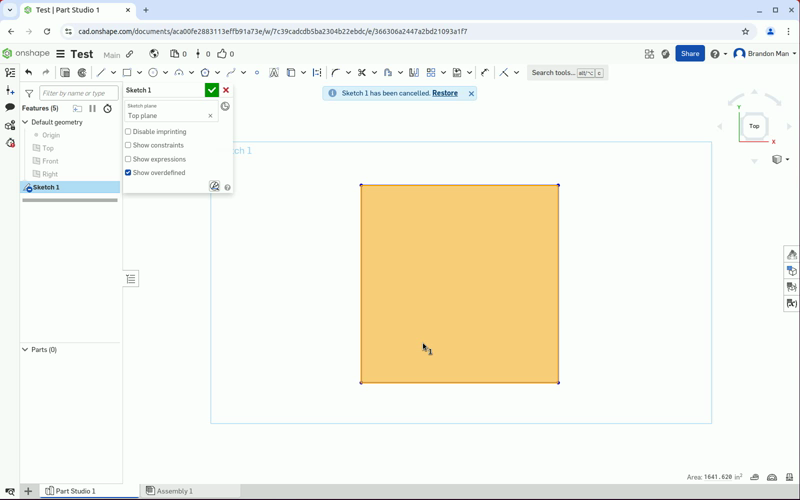
mouse_move(73, 352)
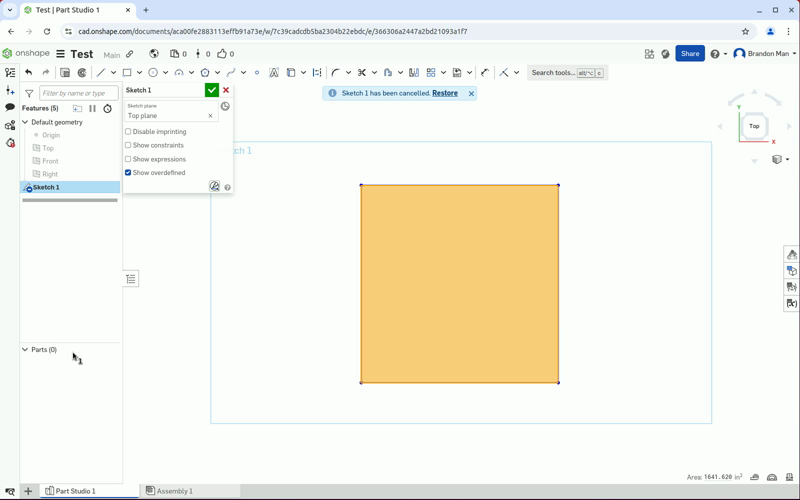
key(shift+y)
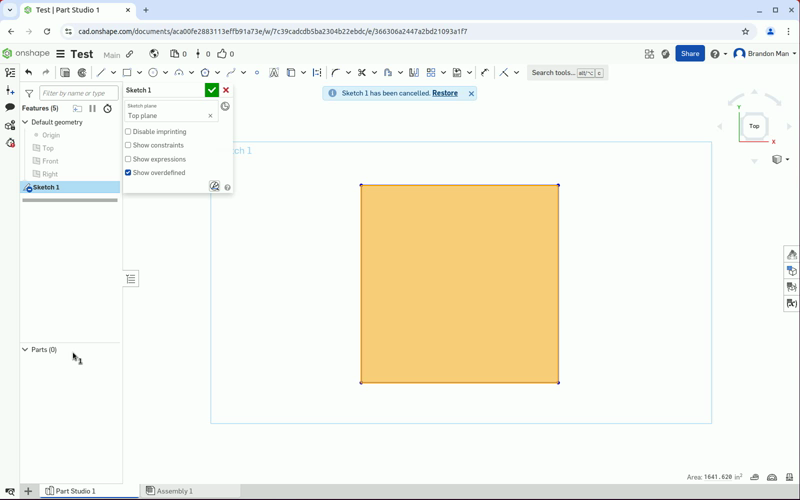
key(shift+e)
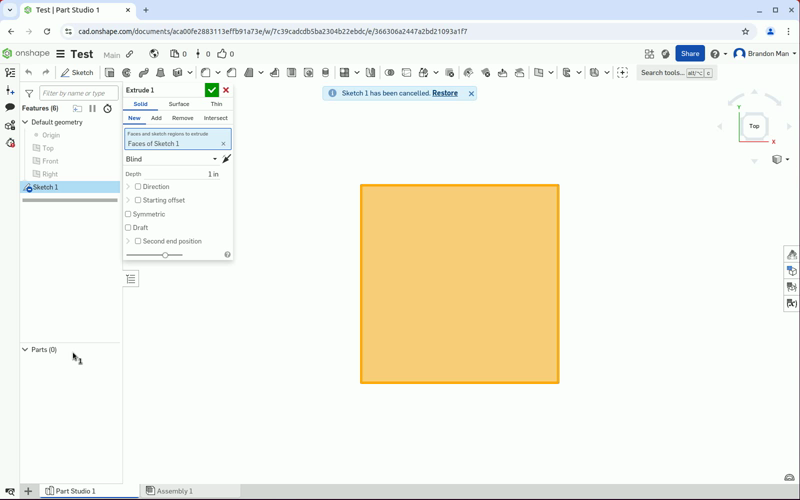
mouse_move(143, 106)
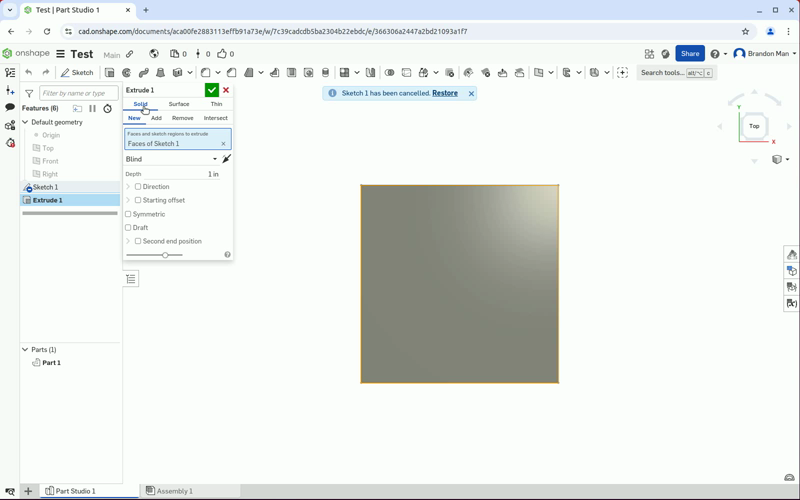
click(143, 106)
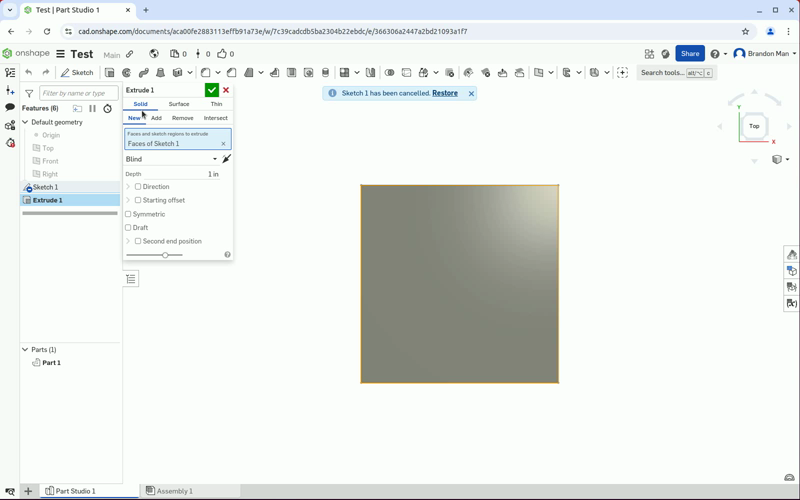
mouse_move(137, 120)
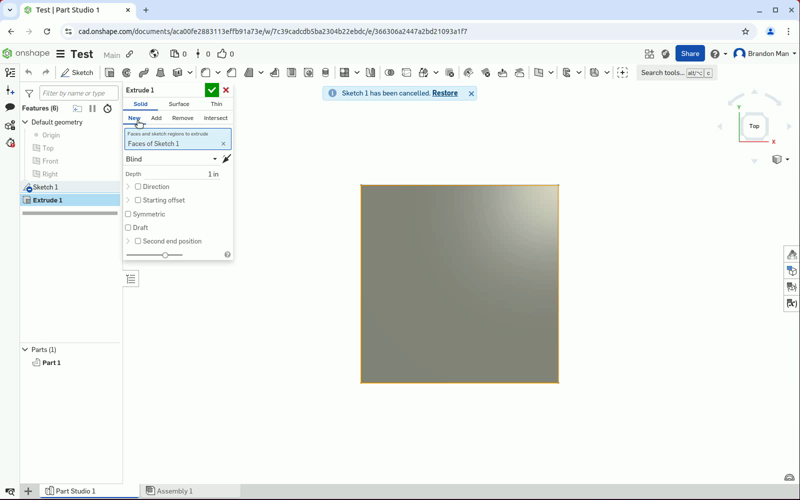
click(137, 120)
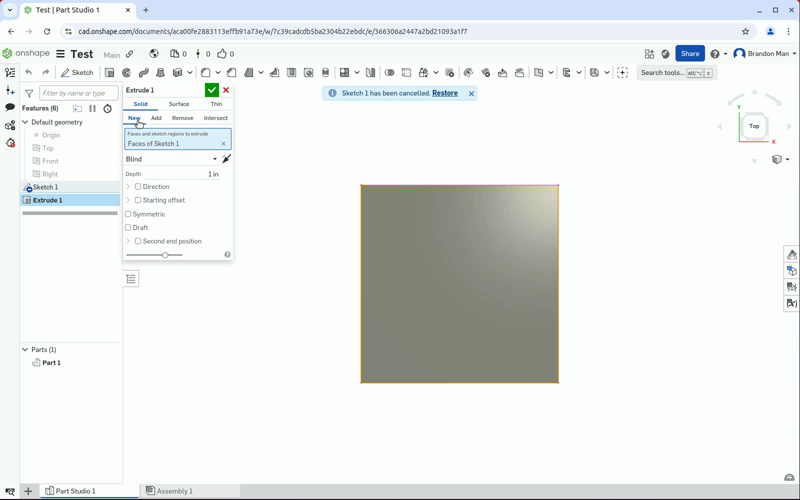
key(tab, 4)
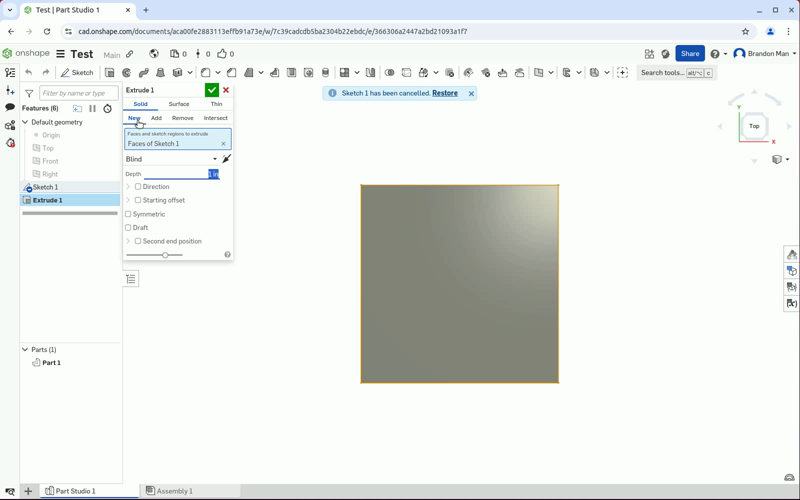
text(3.851)
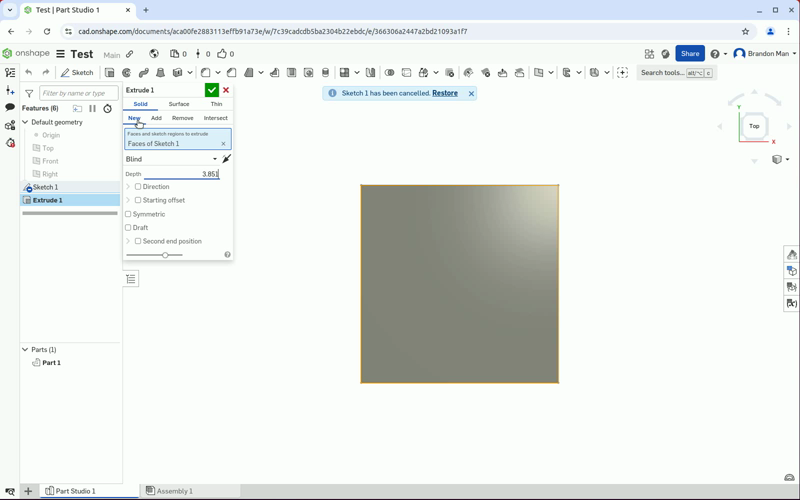
key(enter)
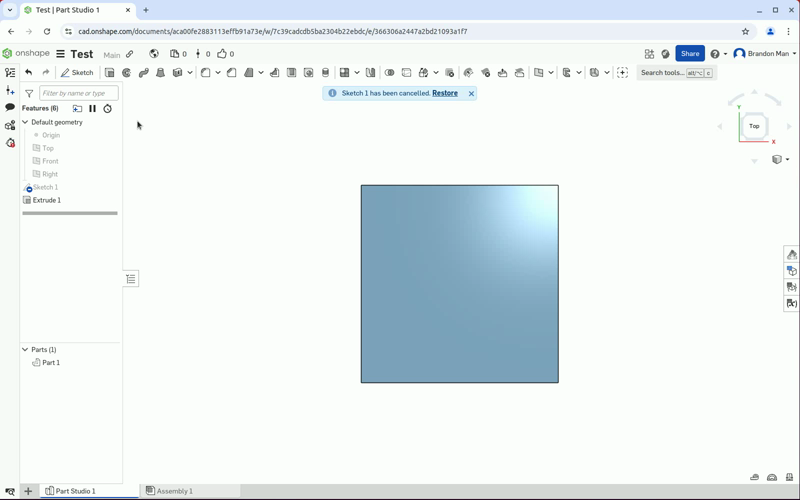
key(shift+h)
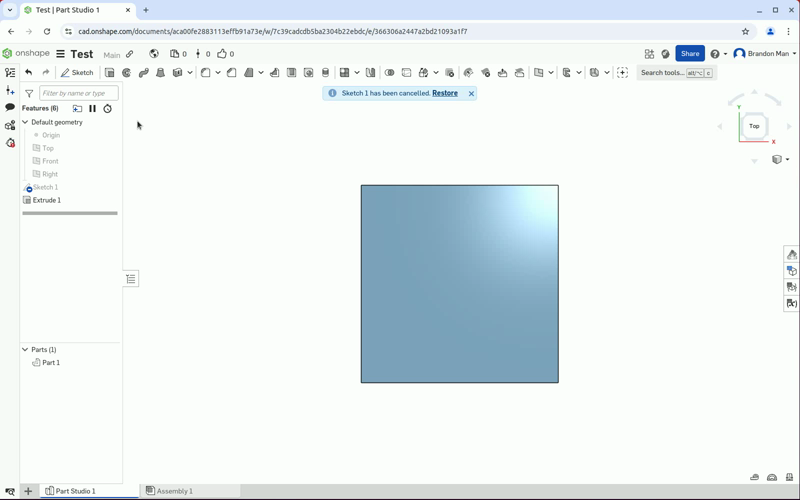
key(shift+h)
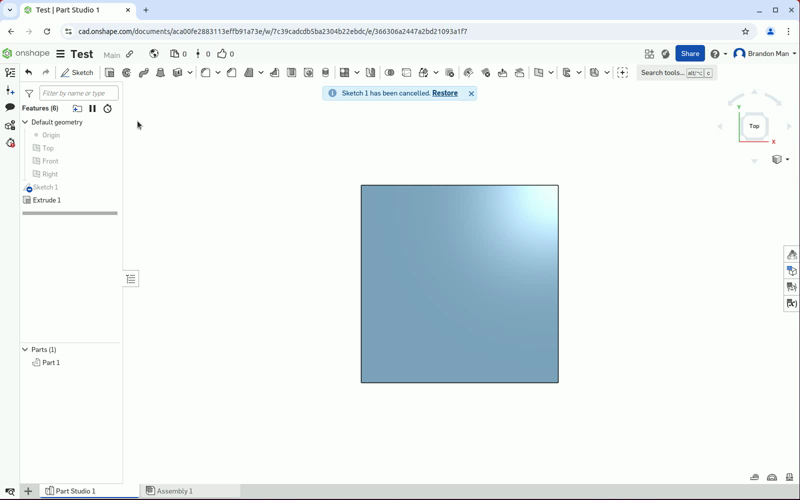
mouse_move(73, 189)
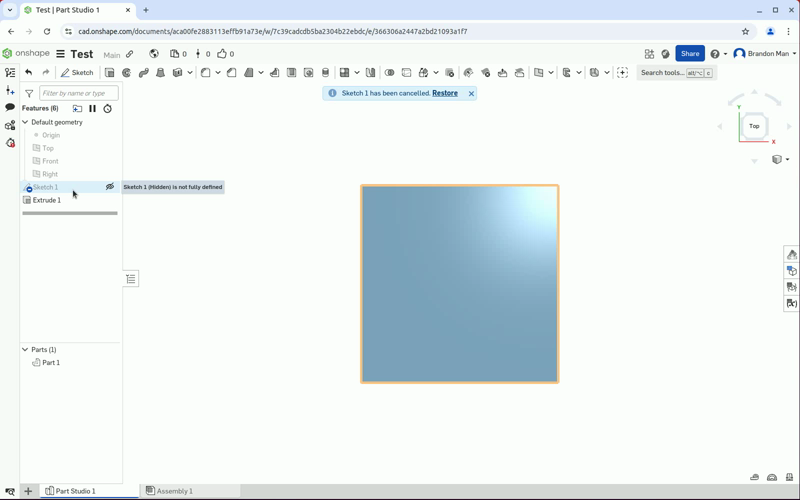
click(73, 189)
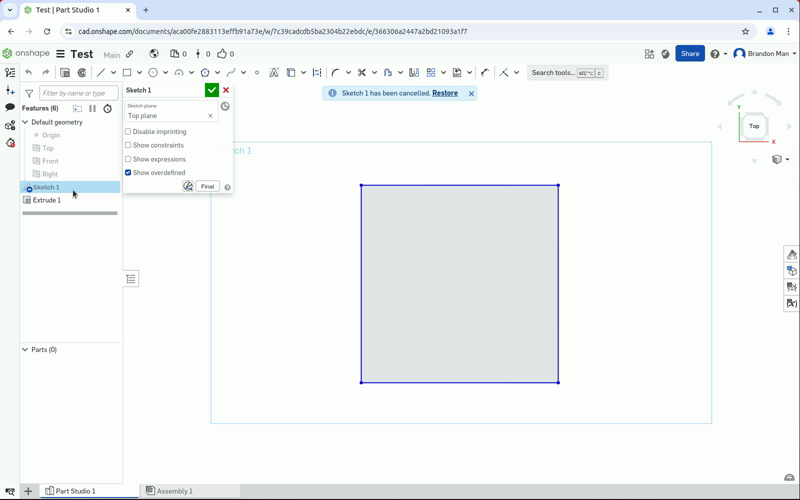
mouse_move(229, 92)
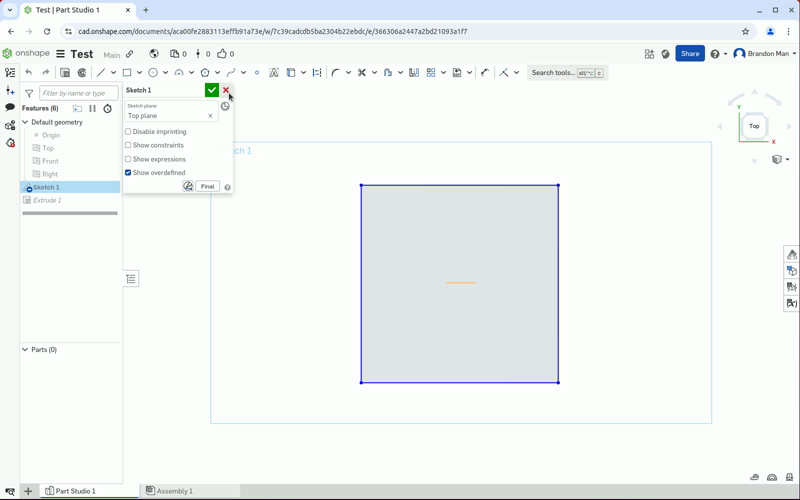
click(229, 92)
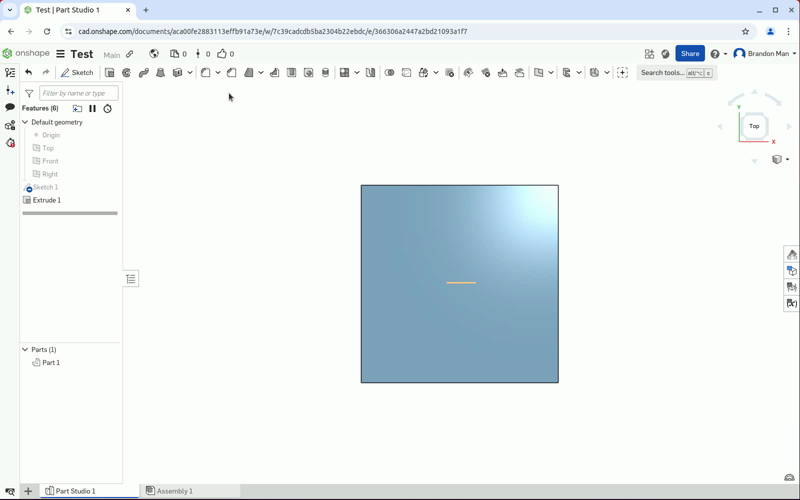
mouse_move(541, 75)
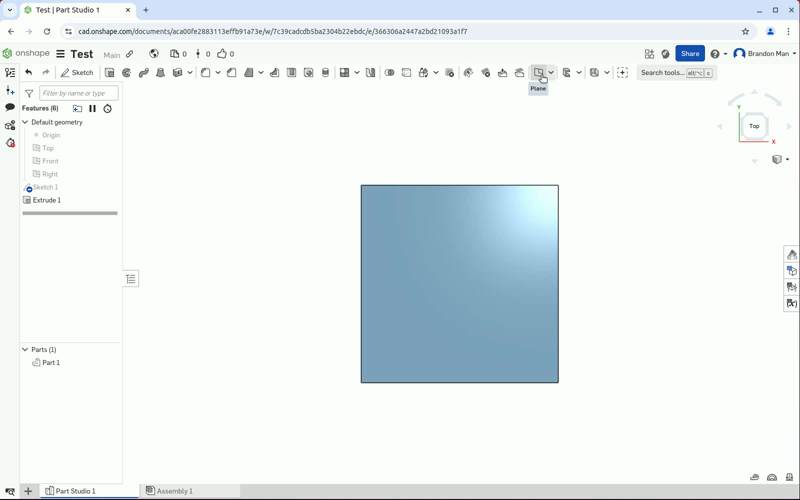
click(541, 75)
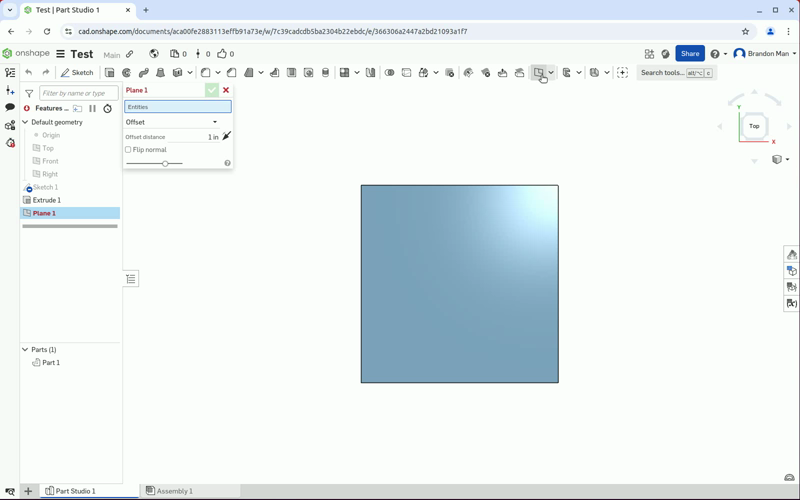
mouse_move(73, 150)
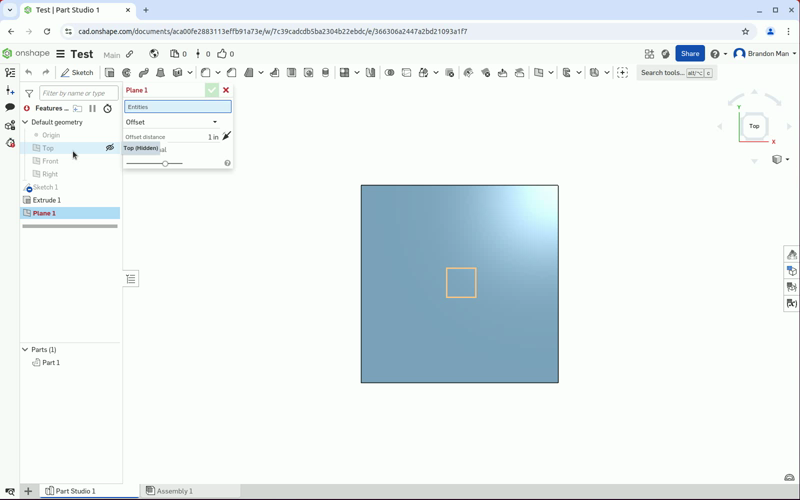
click(73, 150)
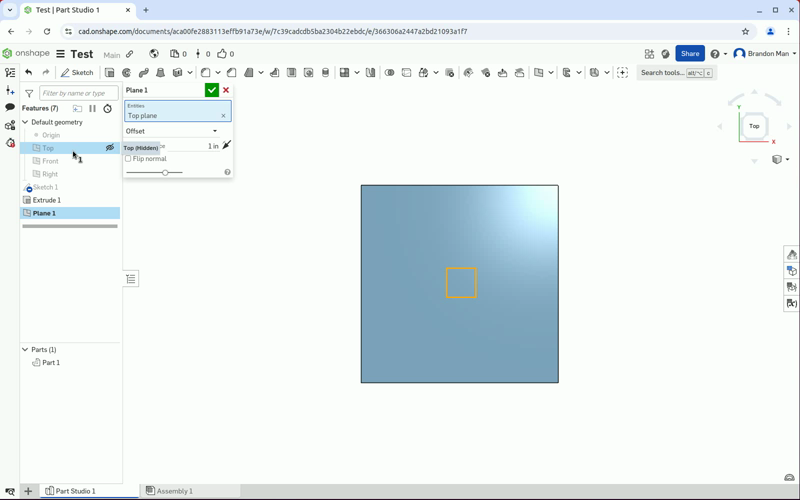
key(tab, 2)
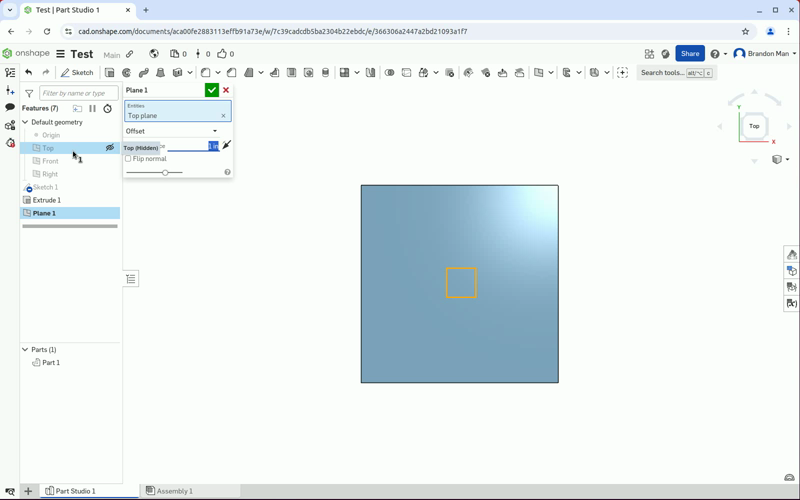
text(3.851)
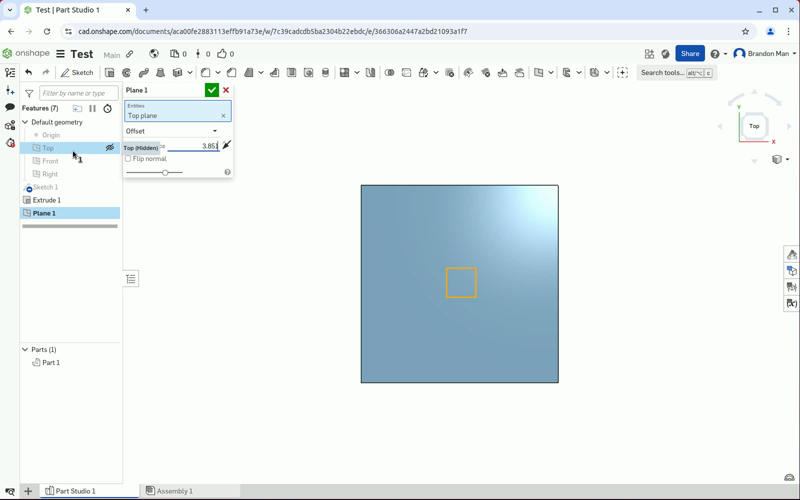
key(enter, 2)
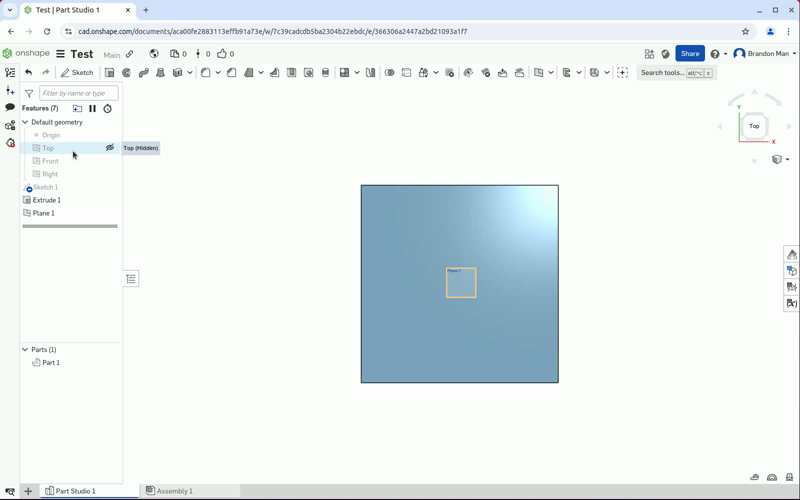
key(shift+s)
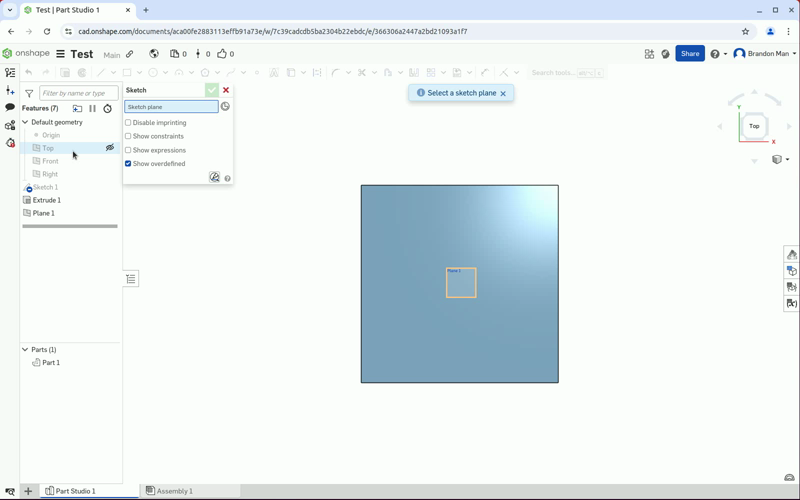
mouse_move(73, 215)
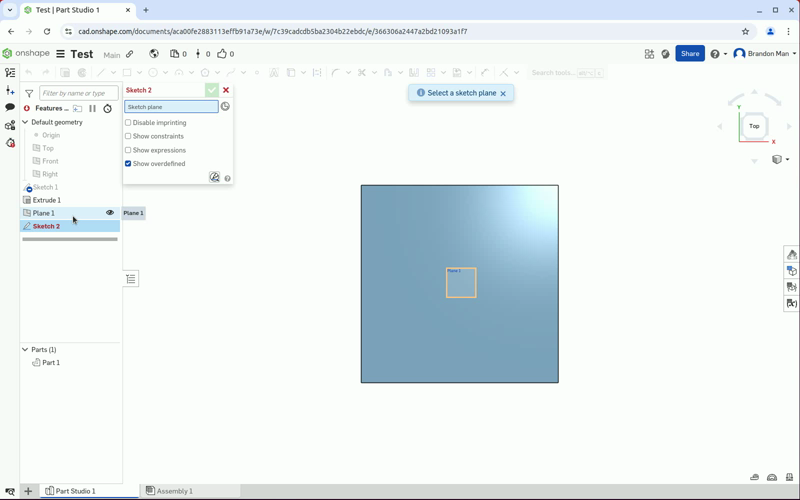
click(73, 215)
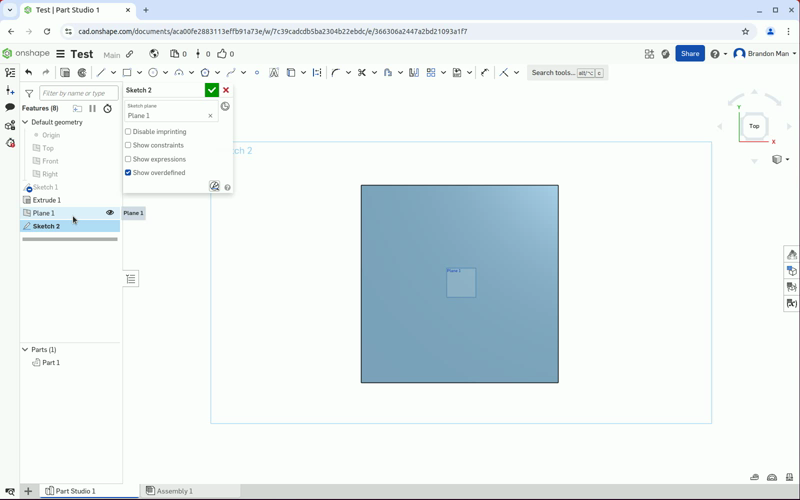
mouse_move(73, 352)
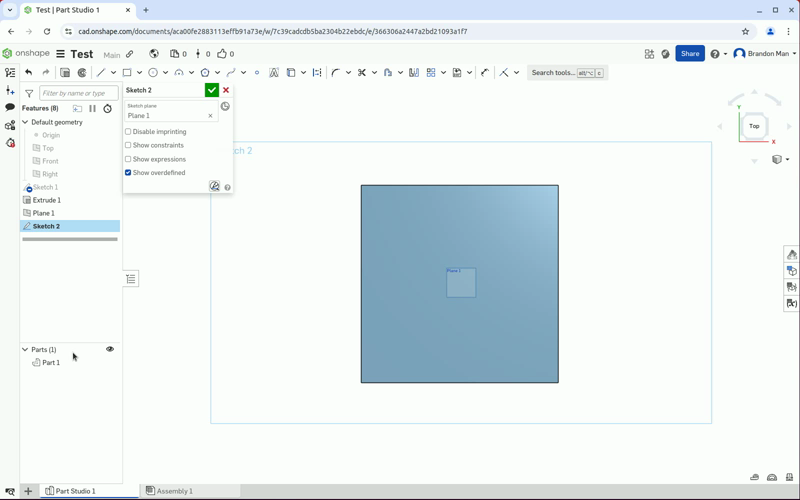
key(y)
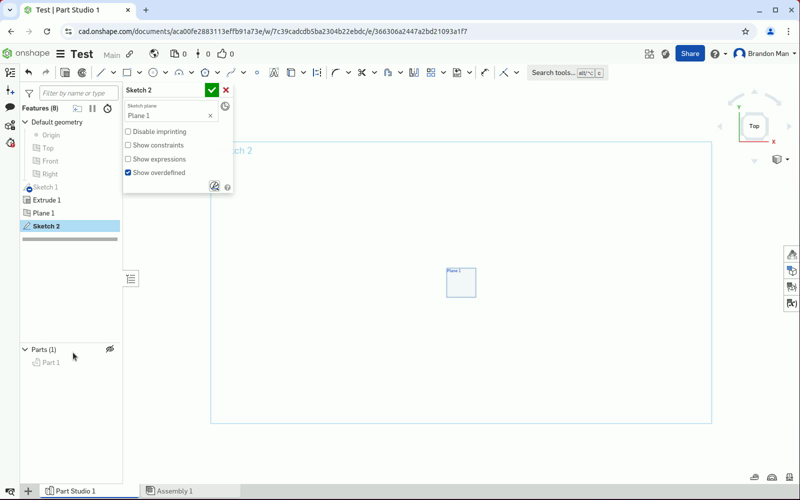
key(l)
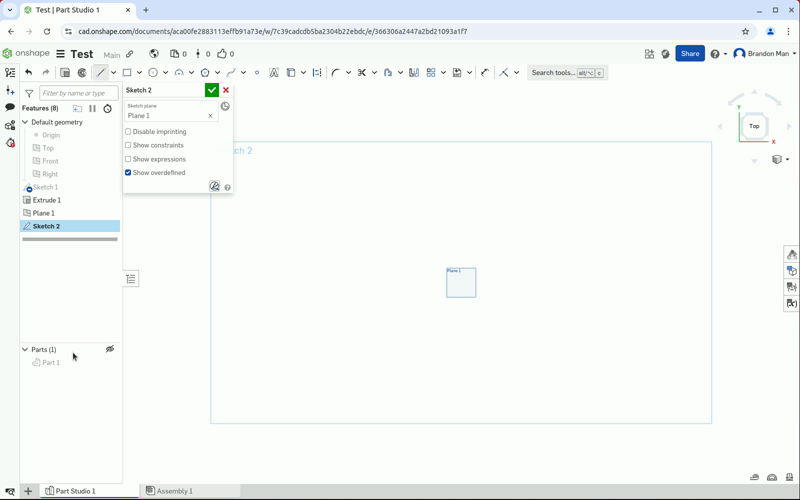
key_down(shift)
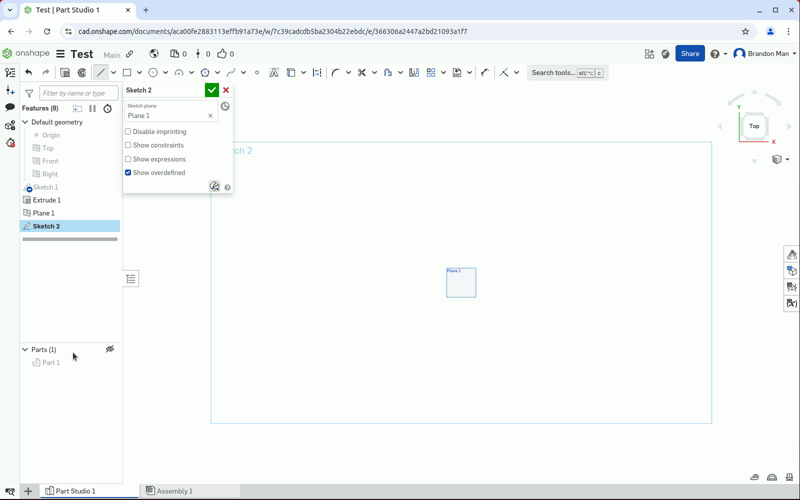
mouse_move(380, 343)
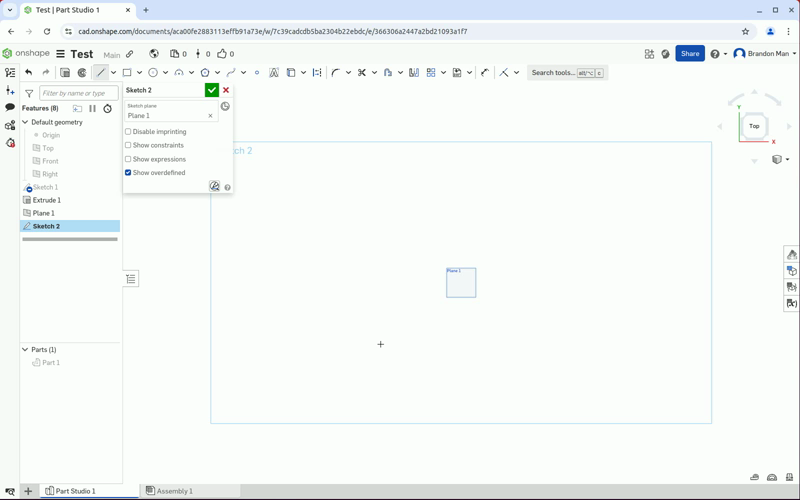
click(380, 343)
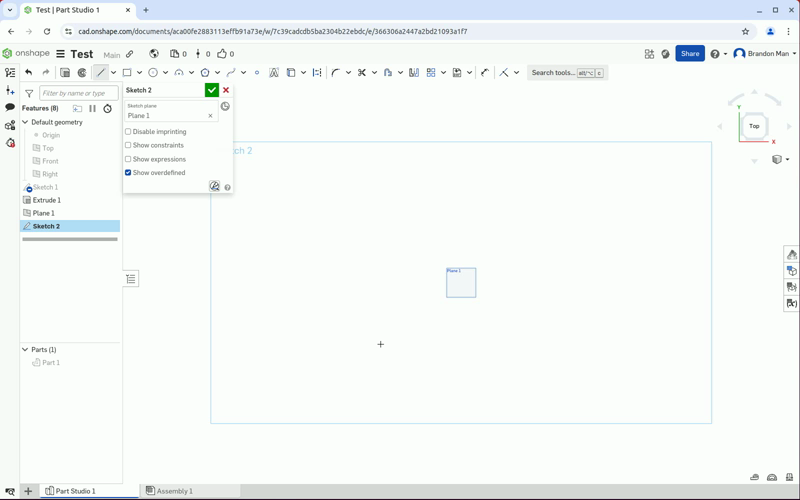
key_up(shift)
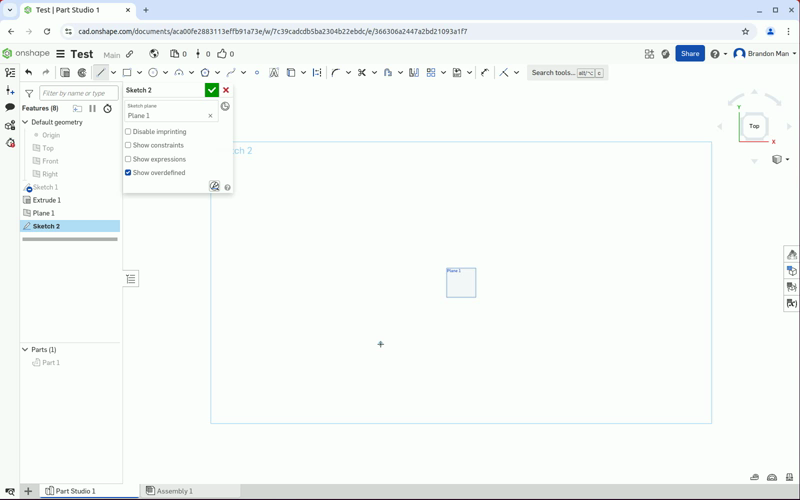
key_down(shift)
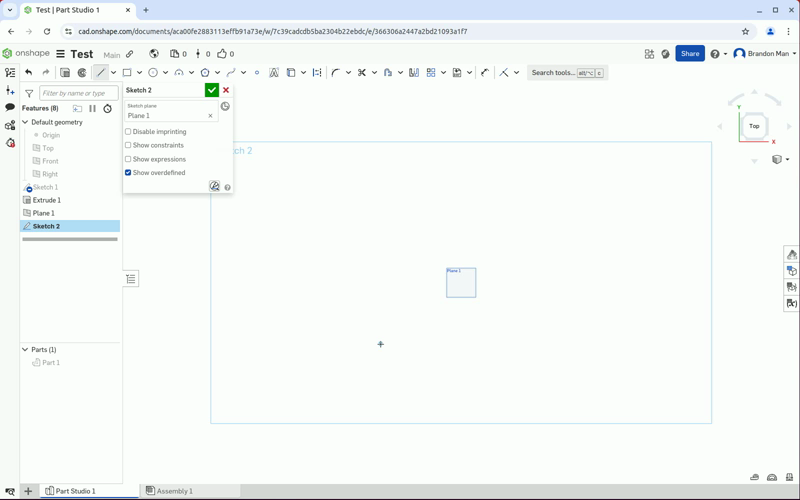
mouse_move(541, 343)
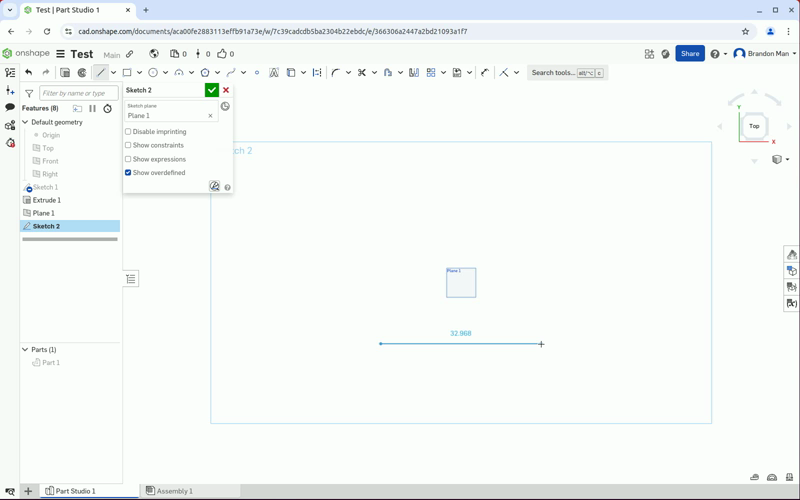
click(541, 343)
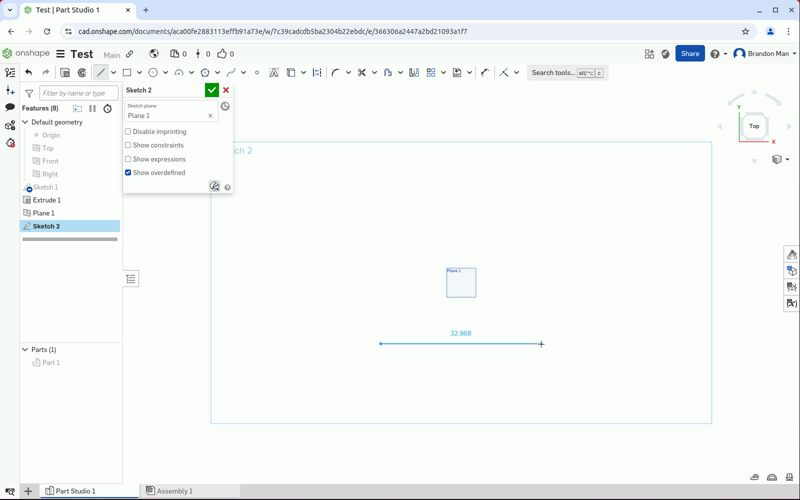
key_up(shift)
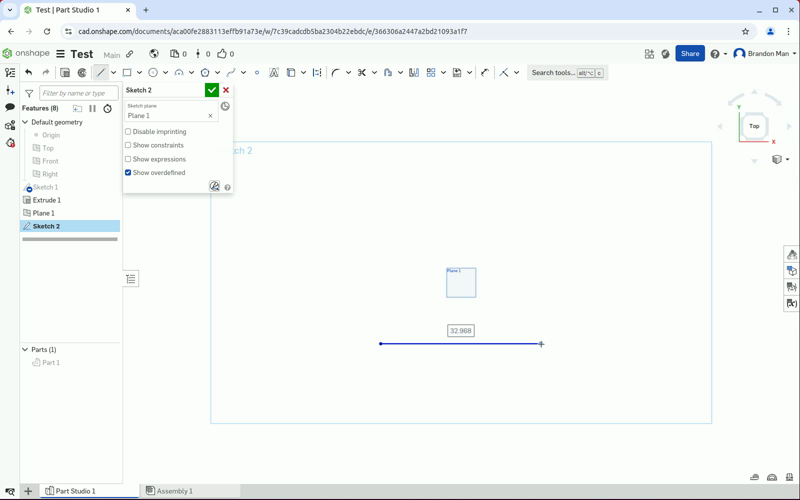
key_down(shift)
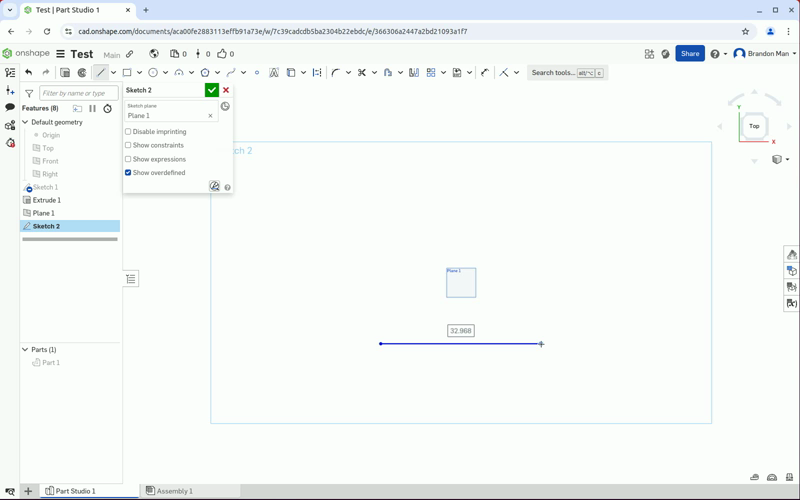
mouse_move(541, 183)
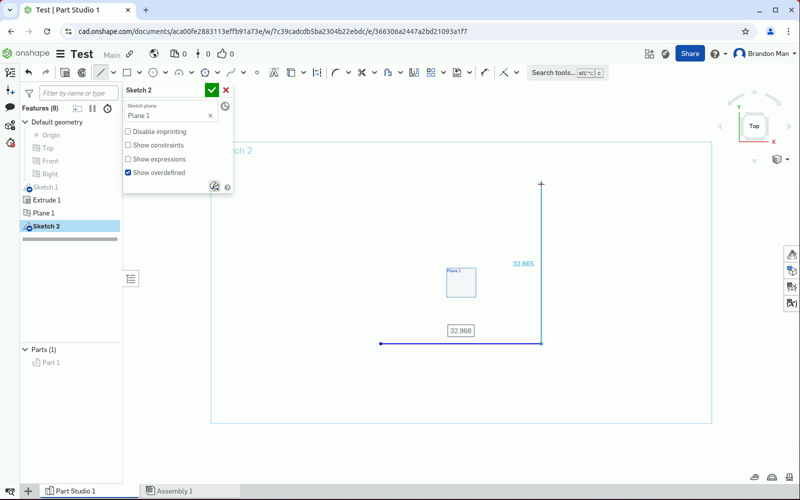
click(541, 183)
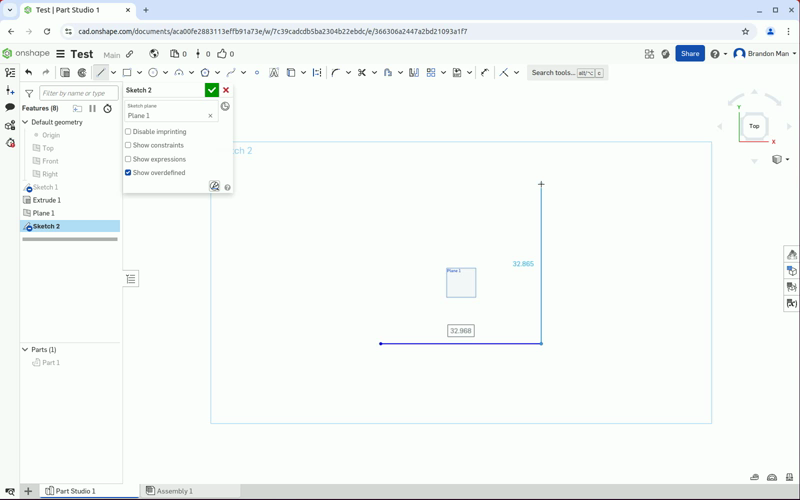
key_up(shift)
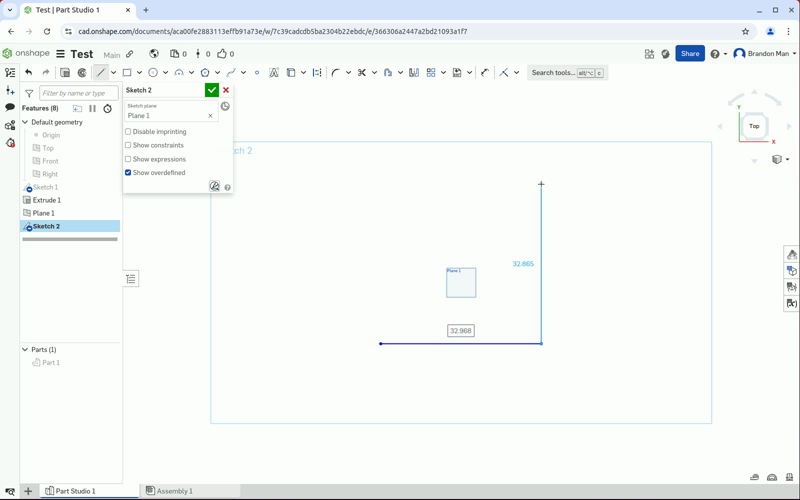
key_down(shift)
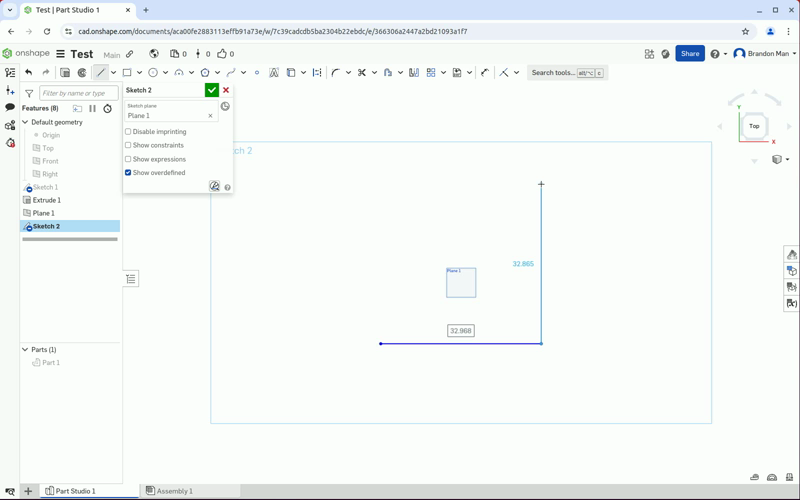
mouse_move(380, 183)
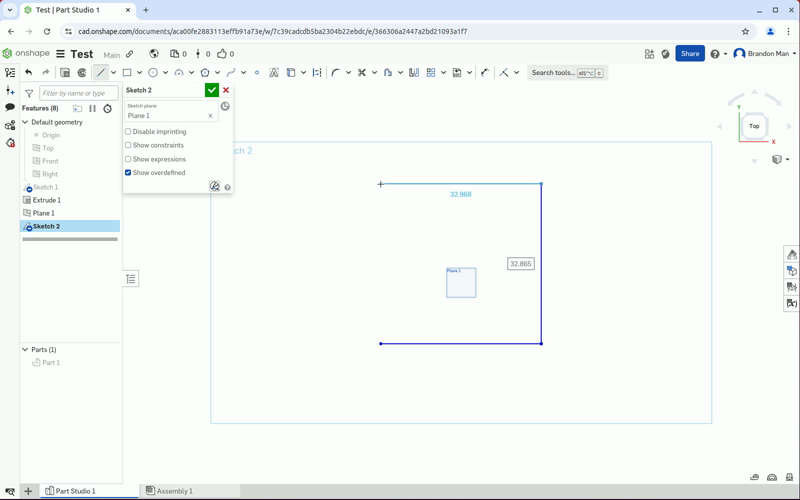
click(380, 183)
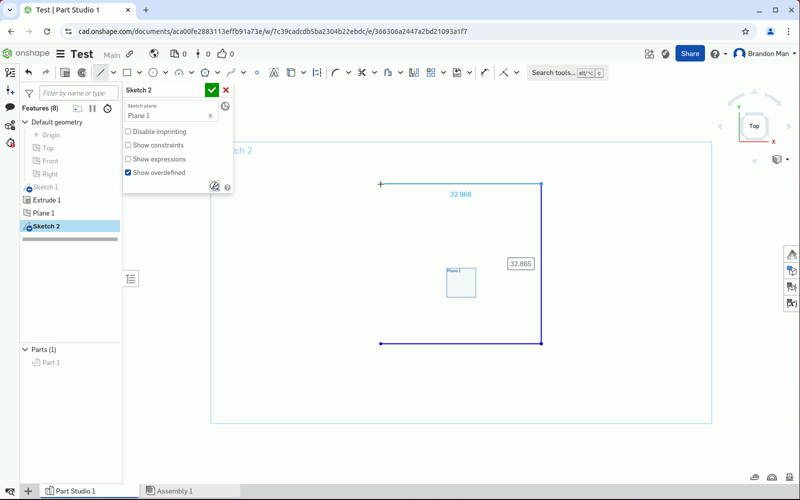
key_up(shift)
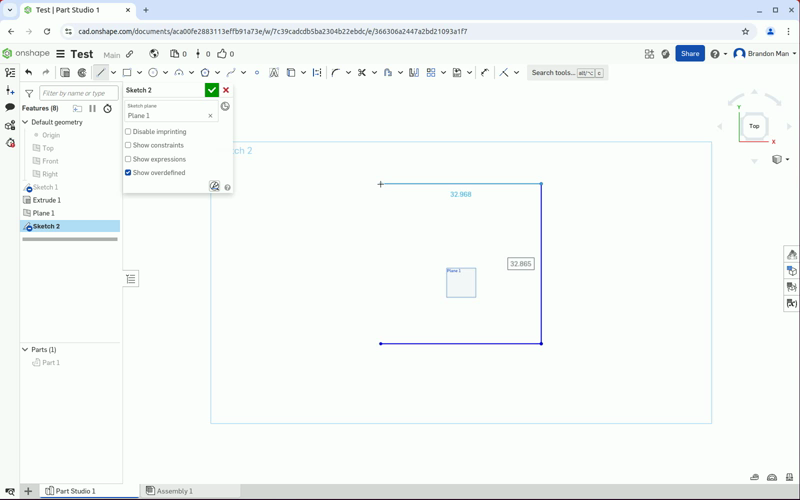
key_down(shift)
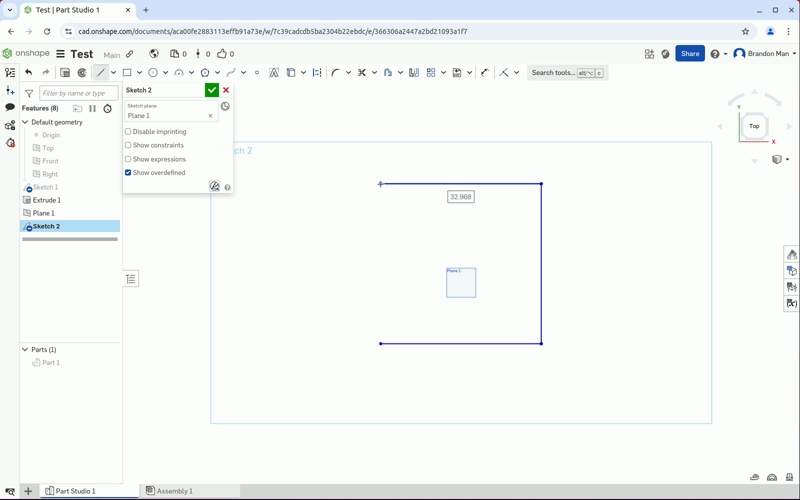
mouse_move(380, 343)
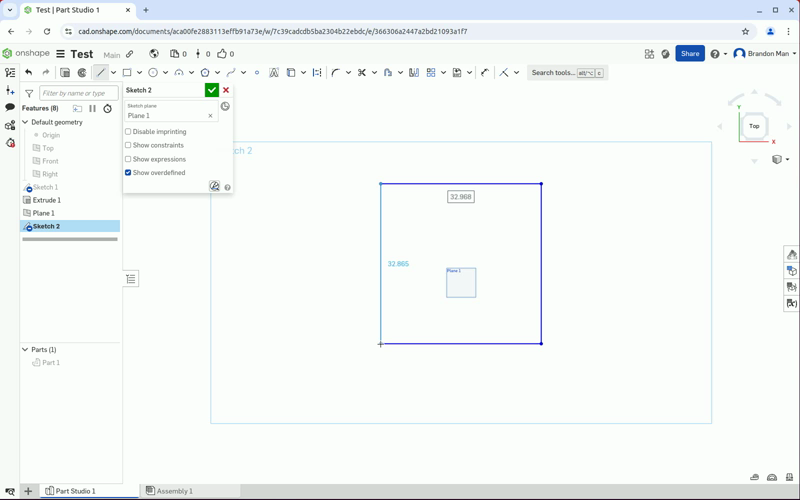
key_up(shift)
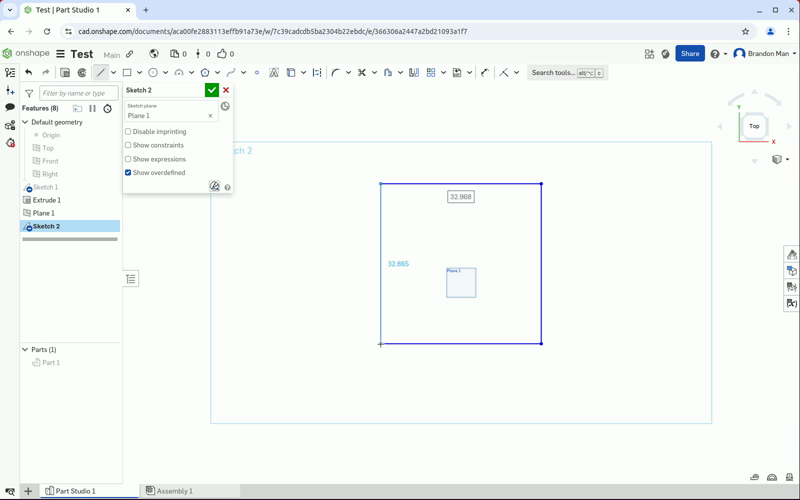
click(380, 343)
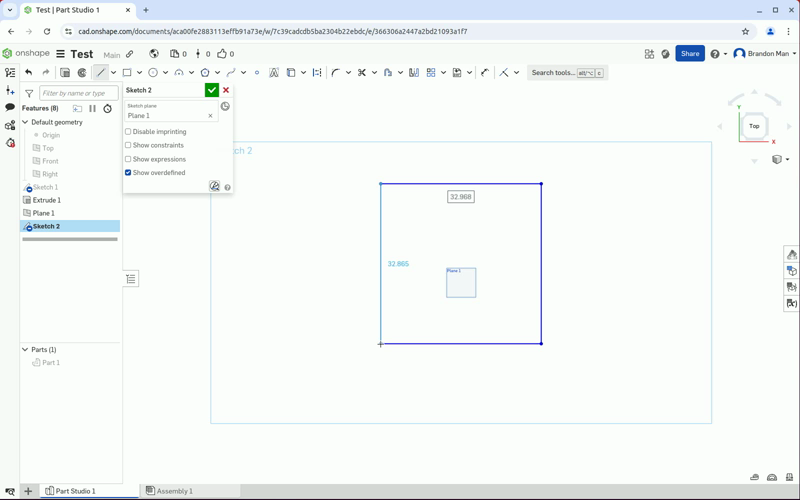
key(esc)
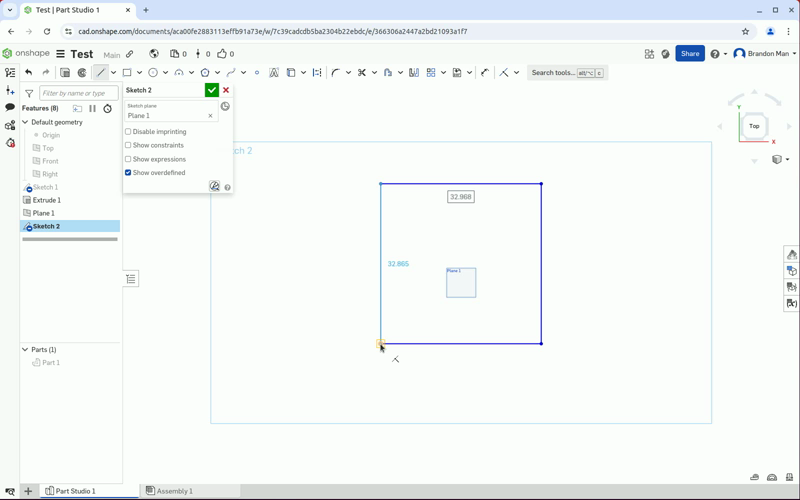
mouse_move(415, 296)
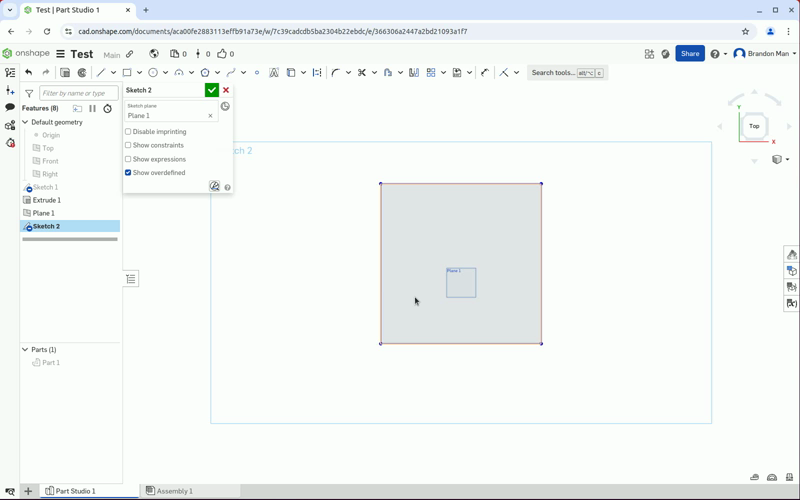
click(415, 296)
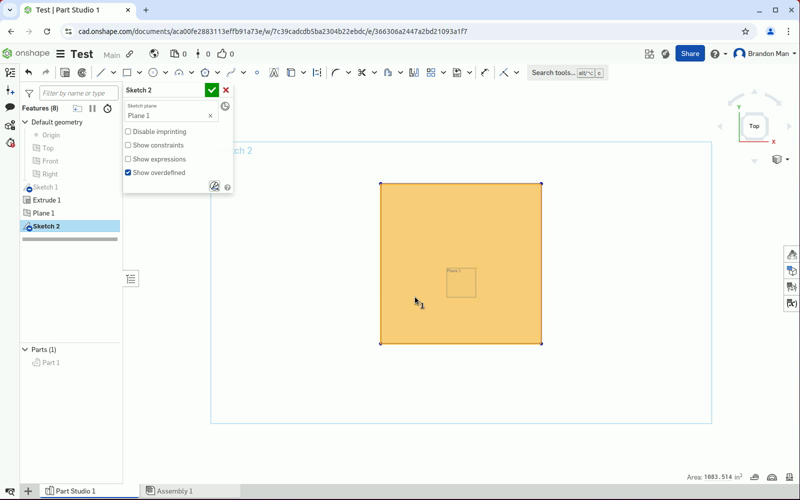
mouse_move(73, 352)
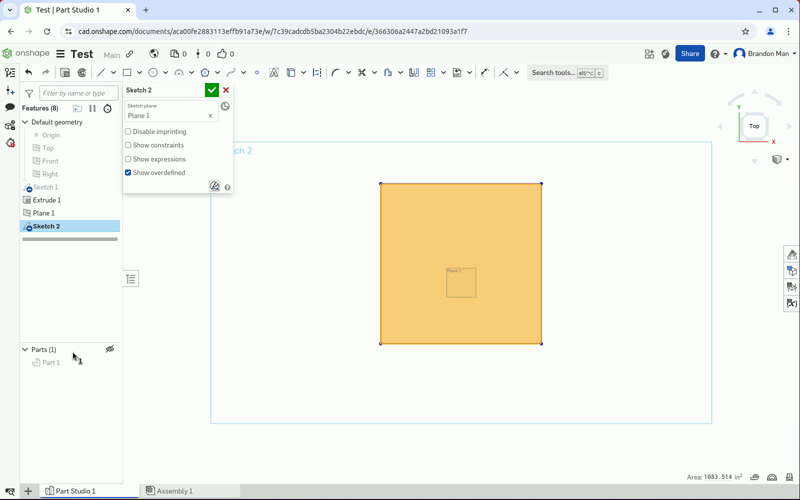
key(shift+y)
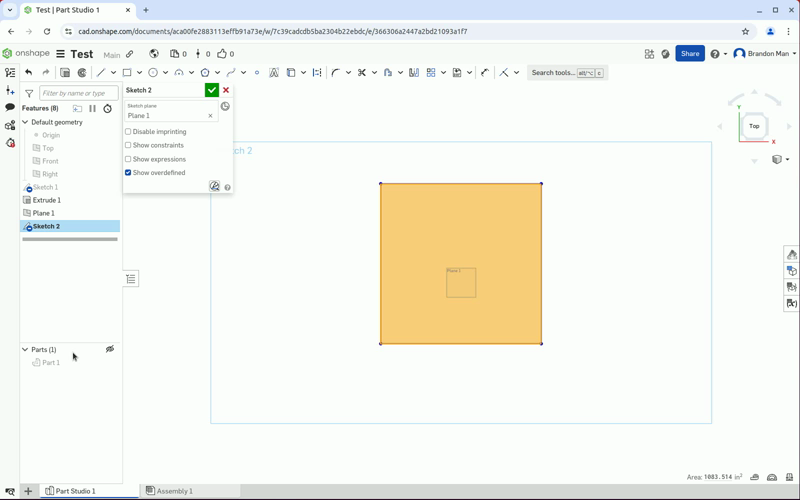
key(shift+e)
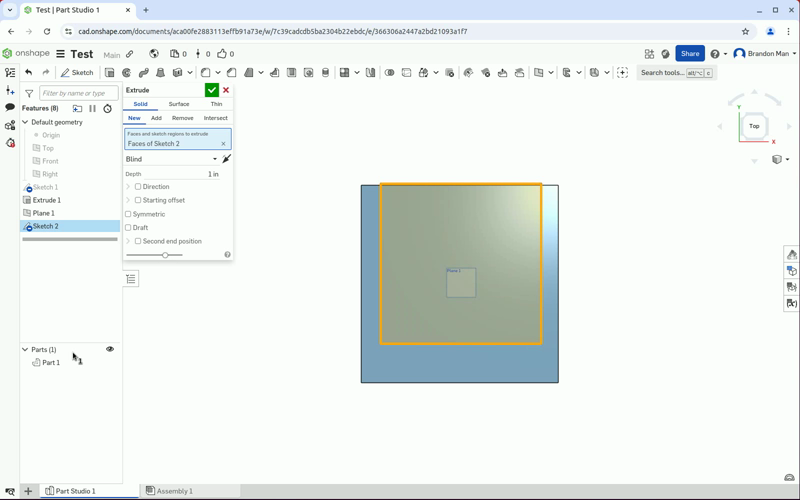
mouse_move(143, 106)
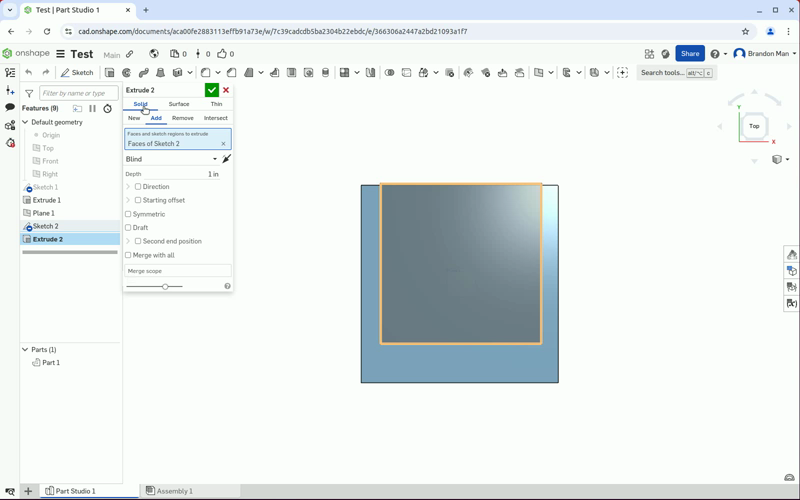
click(143, 106)
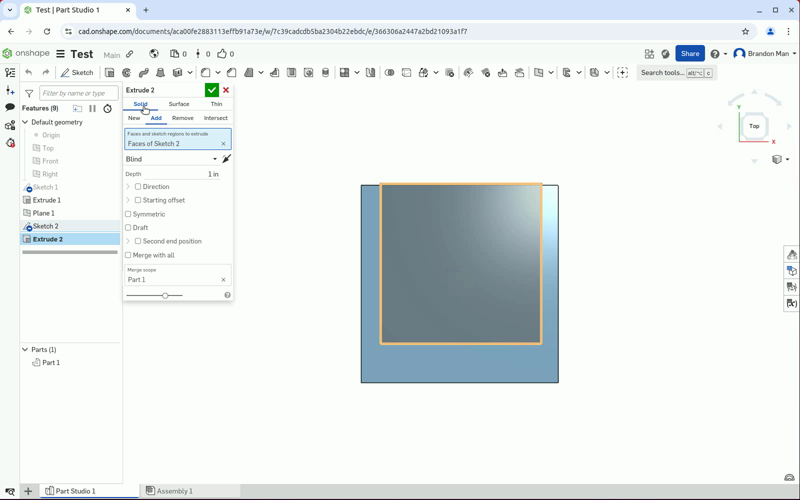
mouse_move(137, 120)
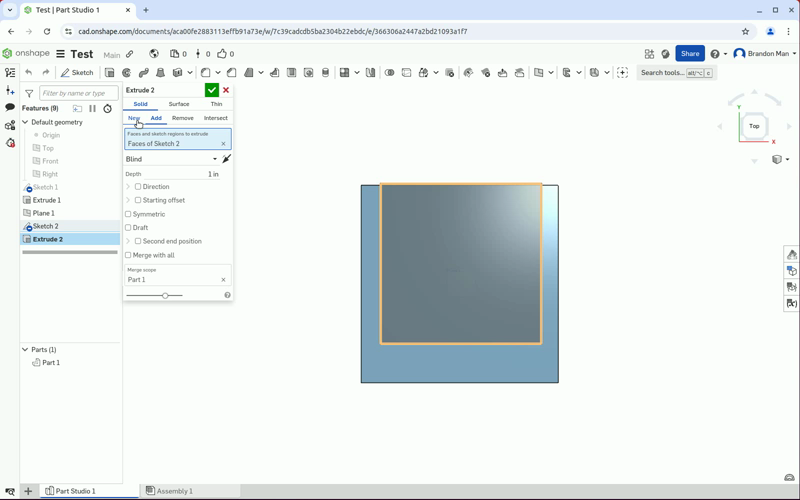
click(137, 120)
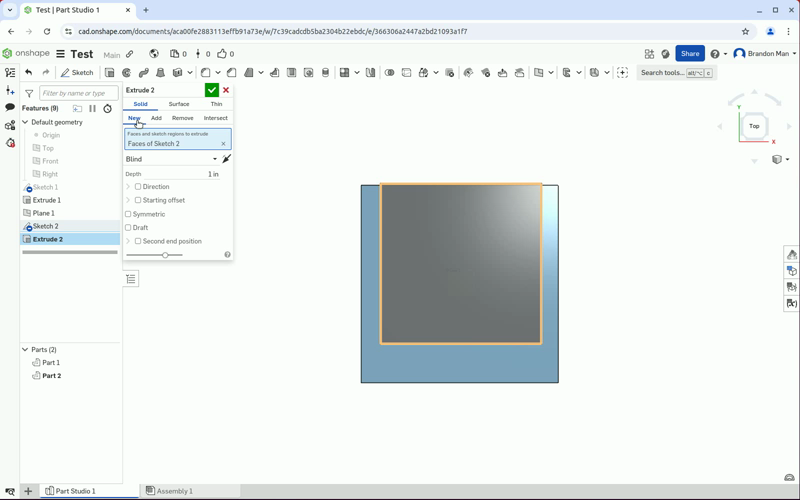
key(tab, 4)
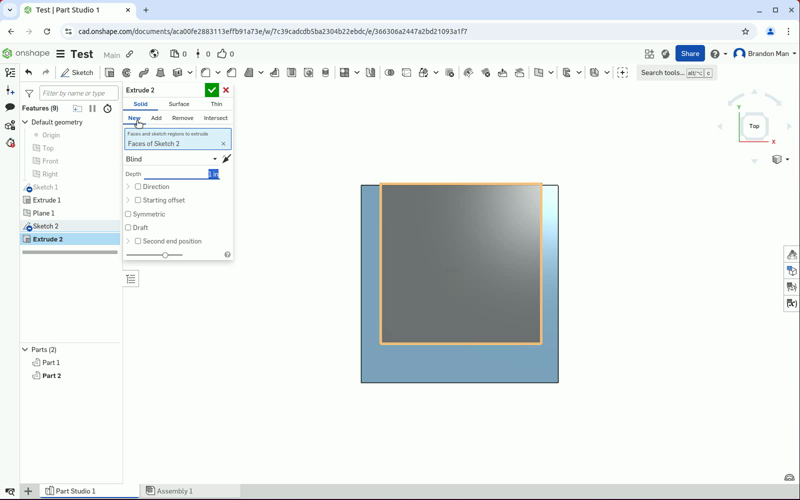
text(19.257)
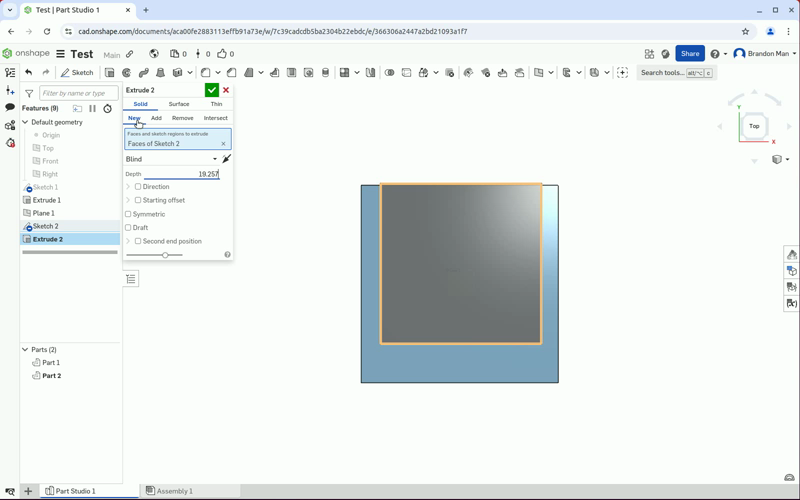
key(enter)
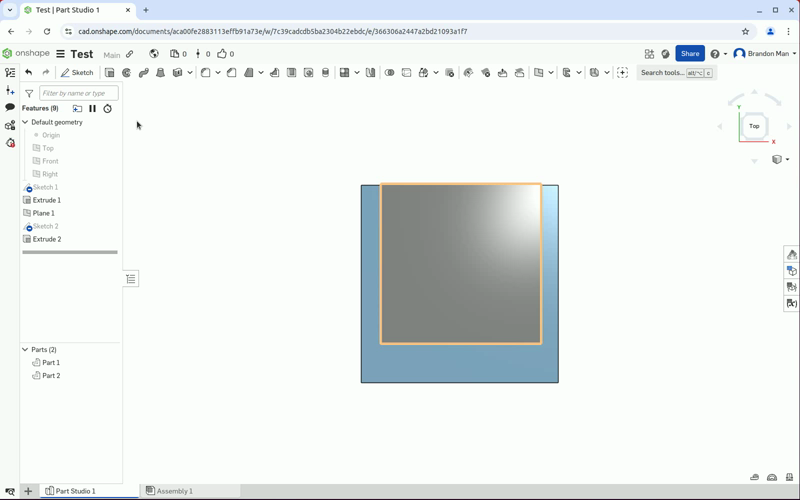
key(shift+h)
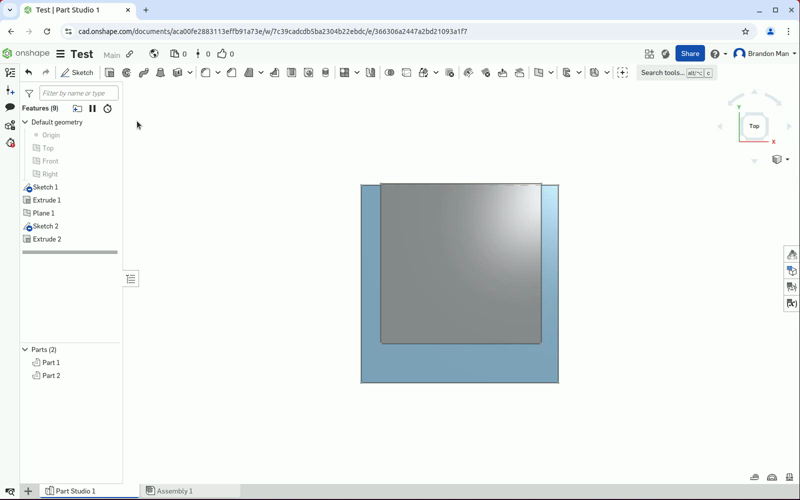
key(shift+h)
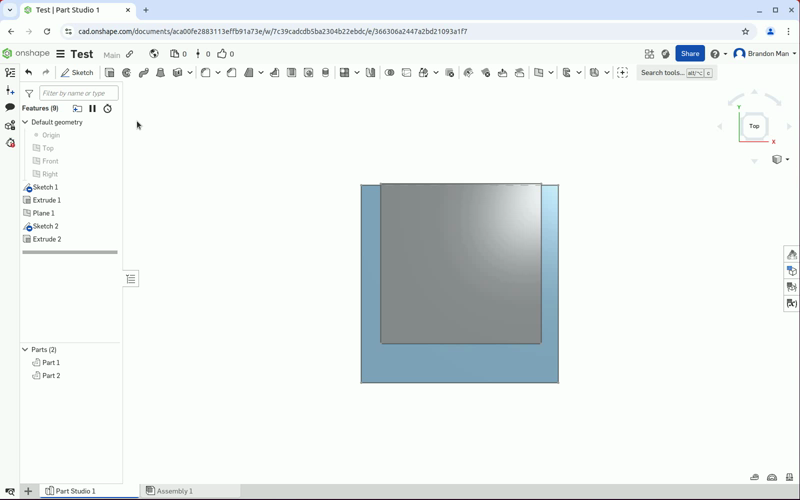
key(shift+7)
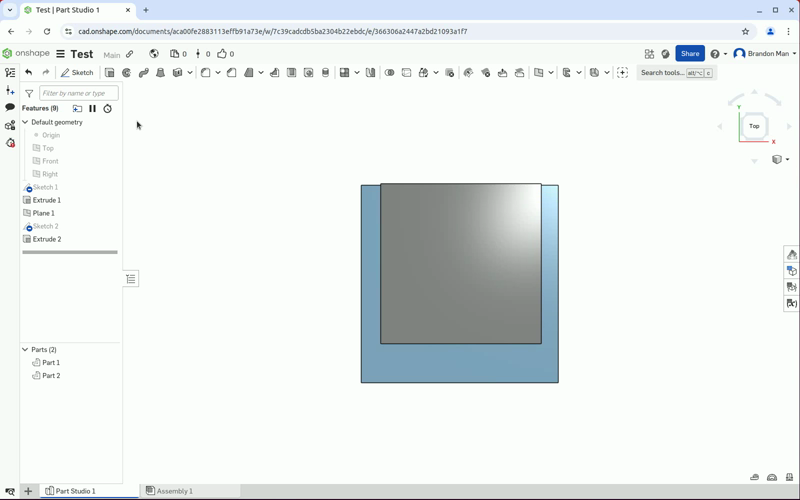
key(up, 3)
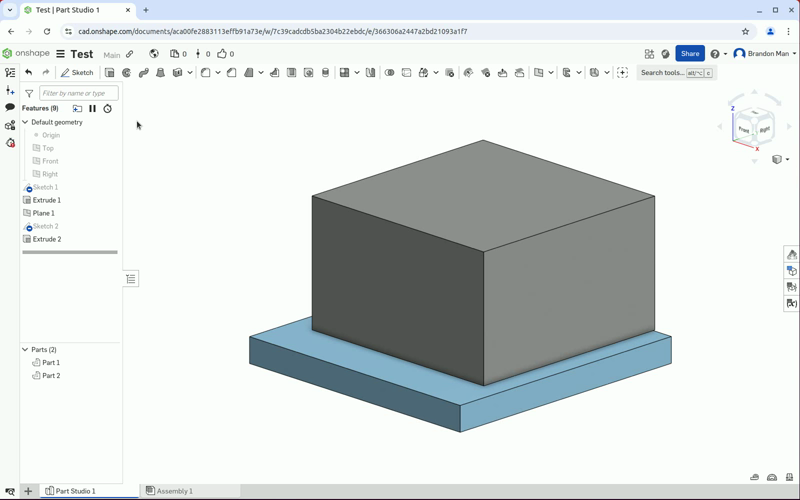
key(left, 3)
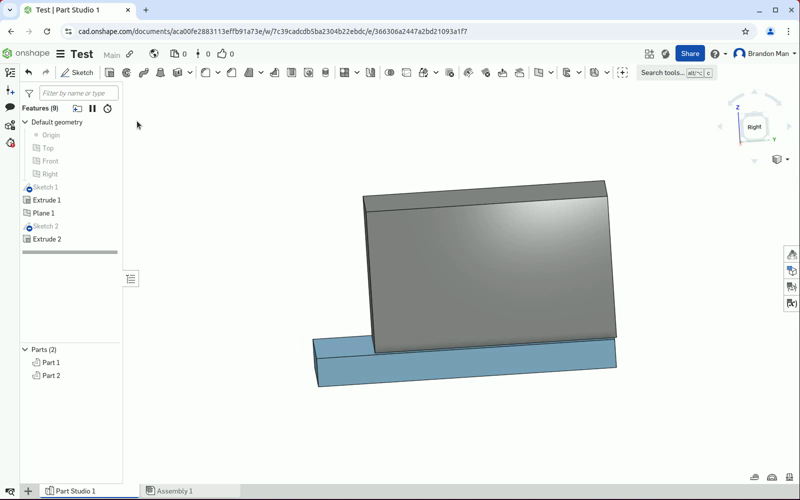
key(right, 3)
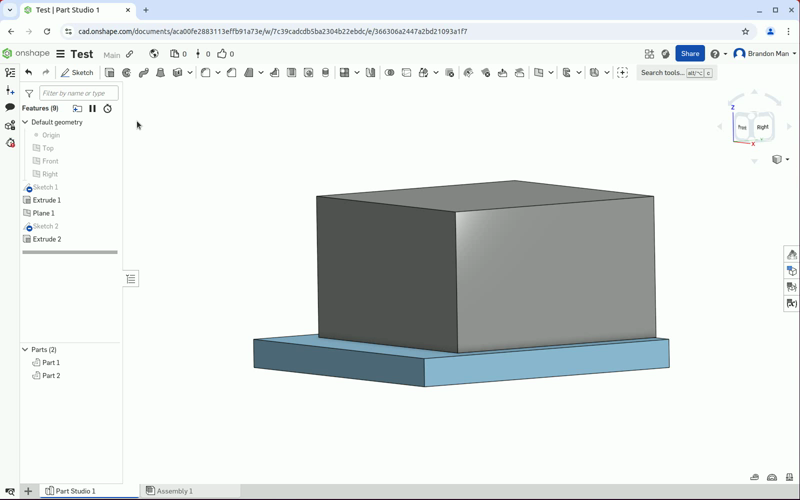
key(down, 3)
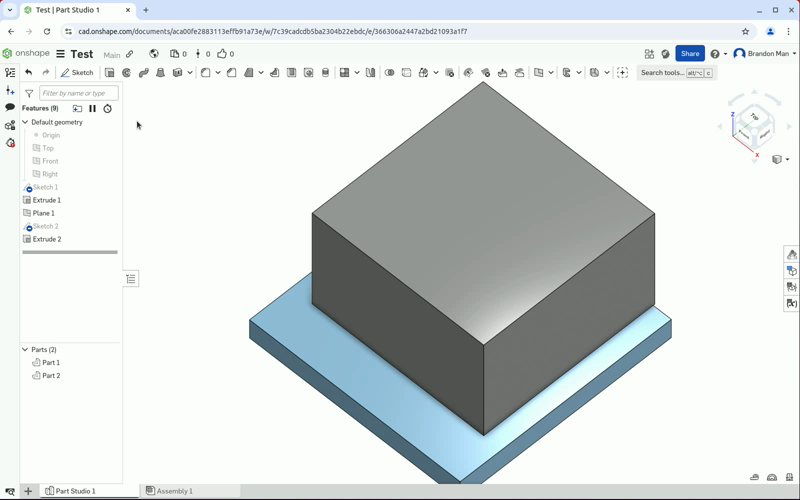
mouse_move(73, 189)
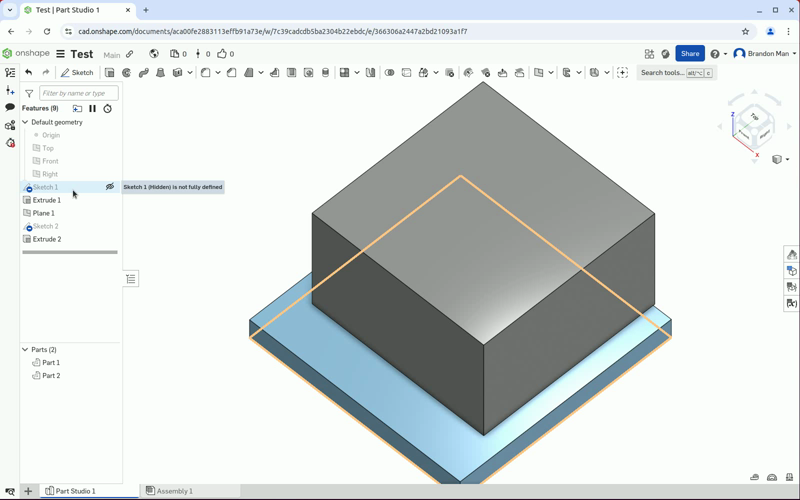
click(73, 189)